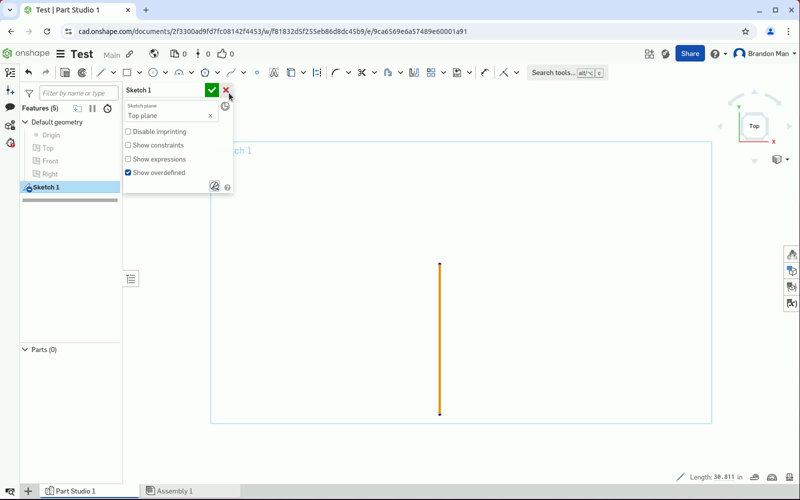
key(shift+h)
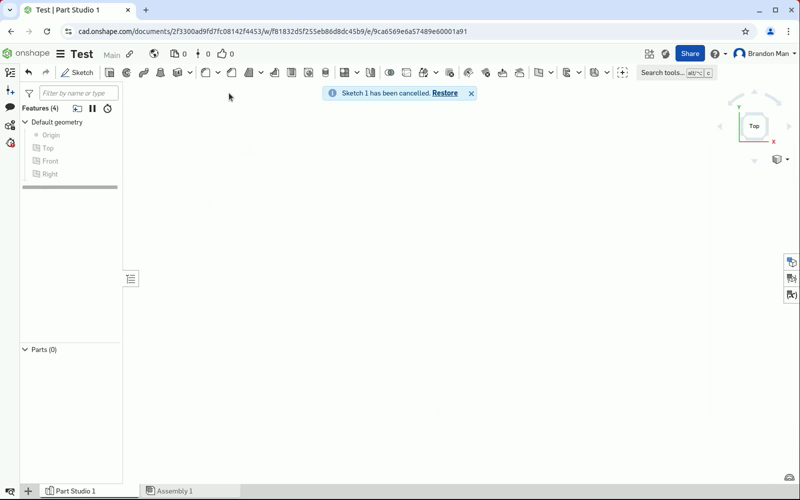
mouse_move(73, 352)
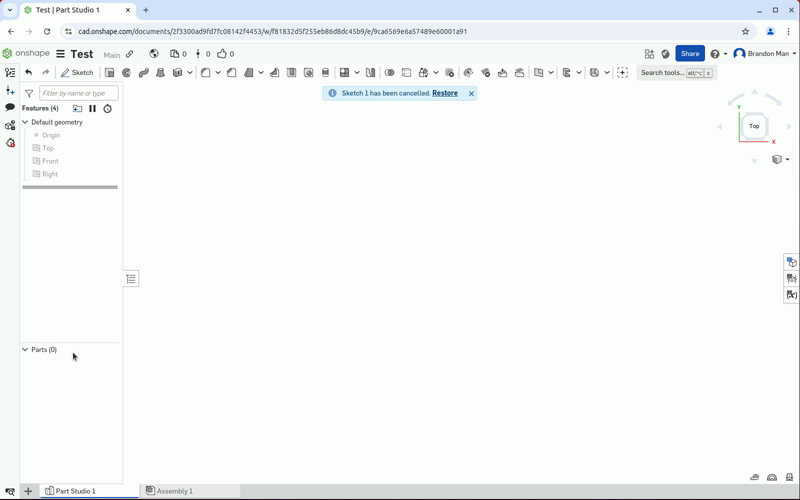
key(y)
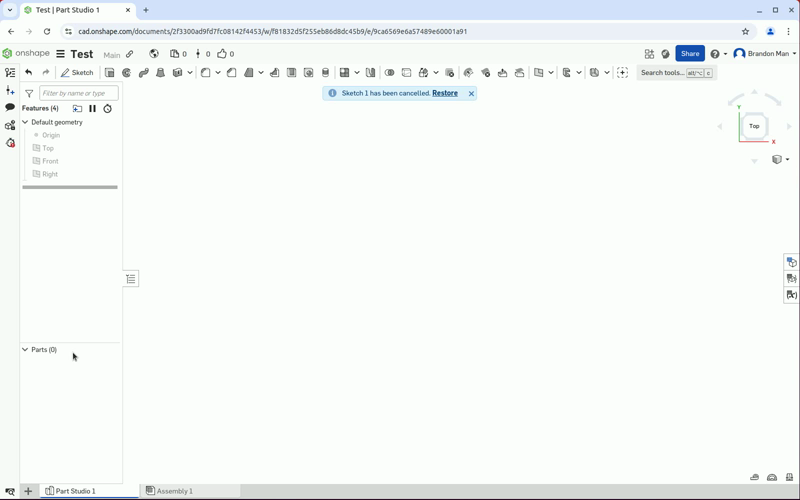
key(shift+p)
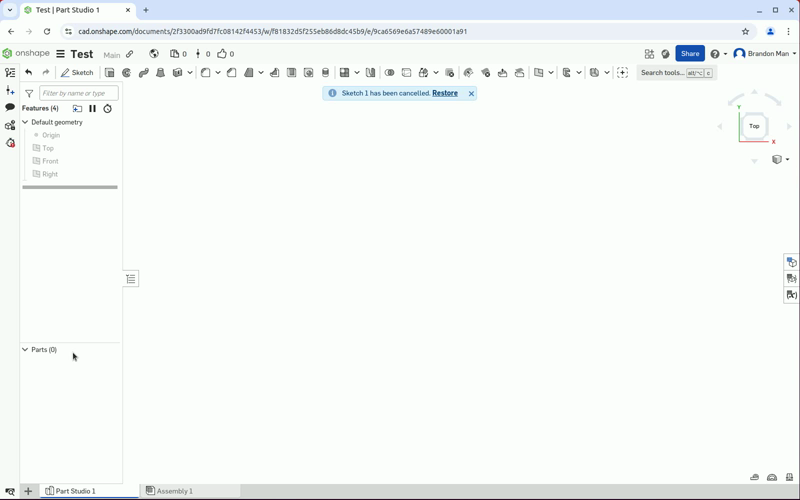
key(space)
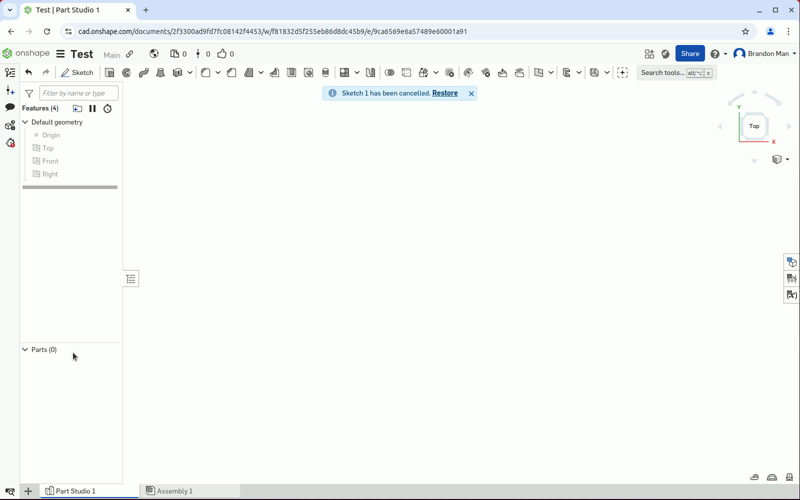
key_down(shift)
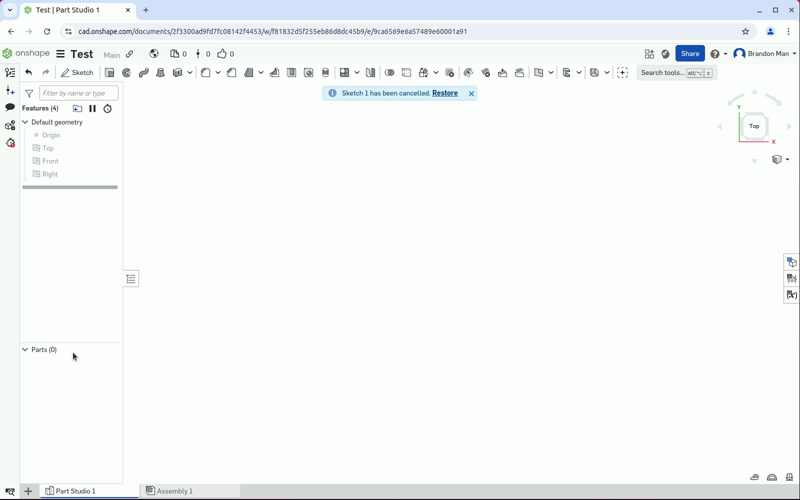
key(up)
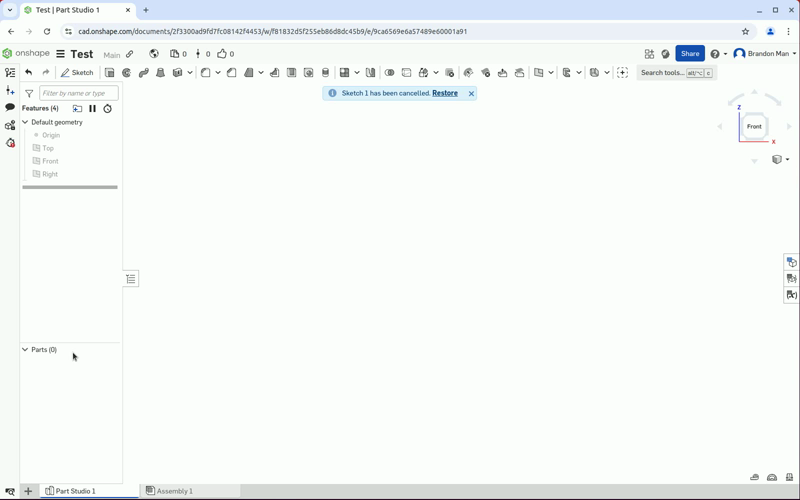
key_up(shift)
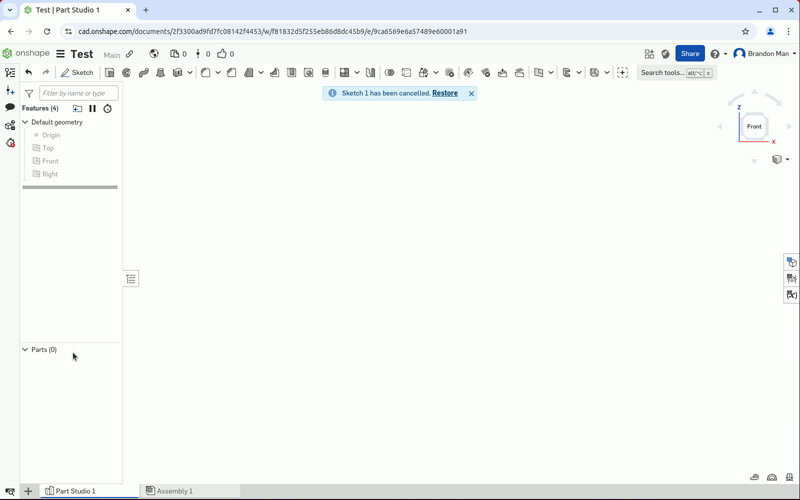
key(space)
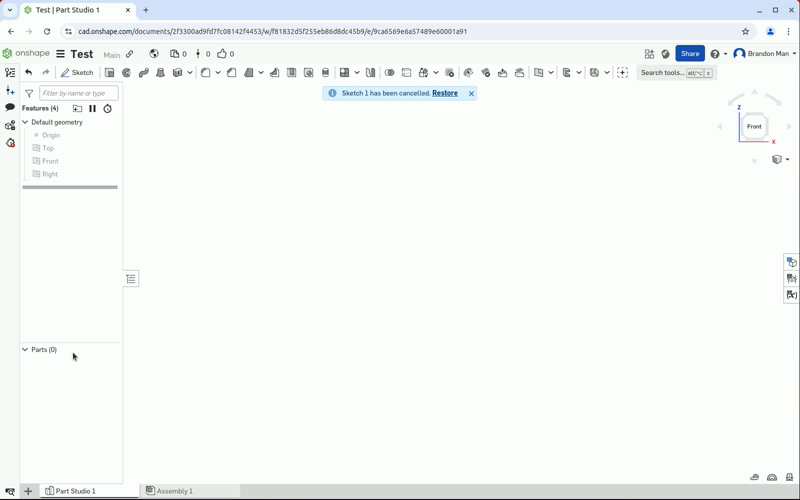
key_down(shift)
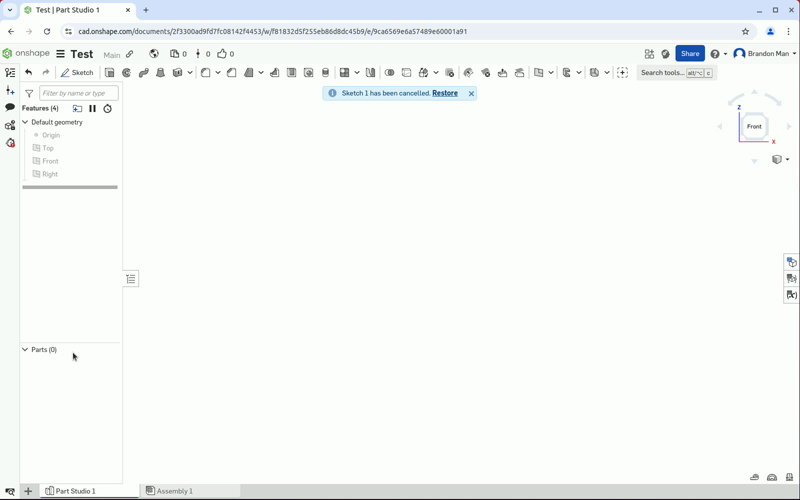
key(left)
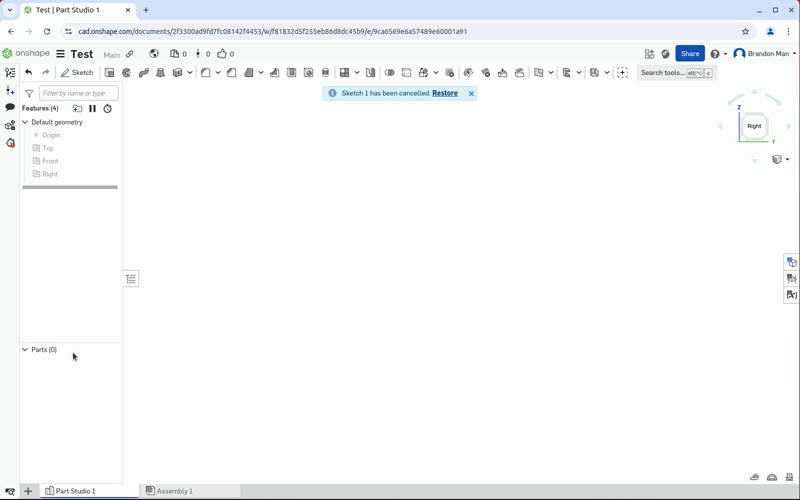
key_up(shift)
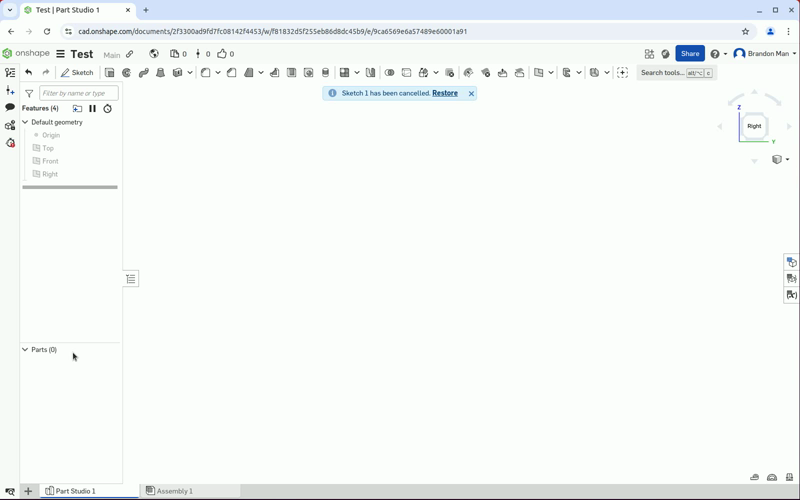
mouse_move(73, 352)
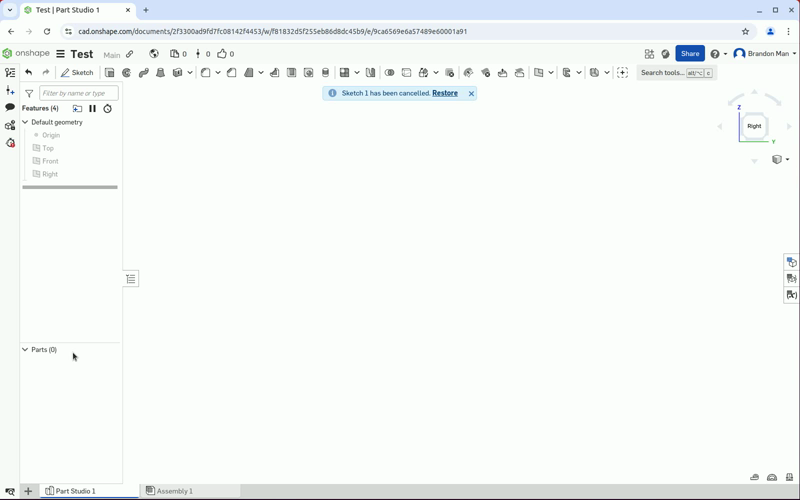
key(shift+y)
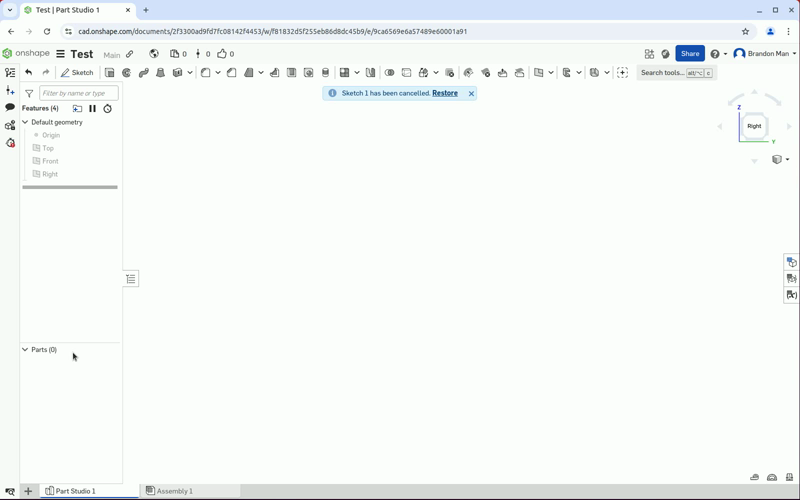
key(shift+s)
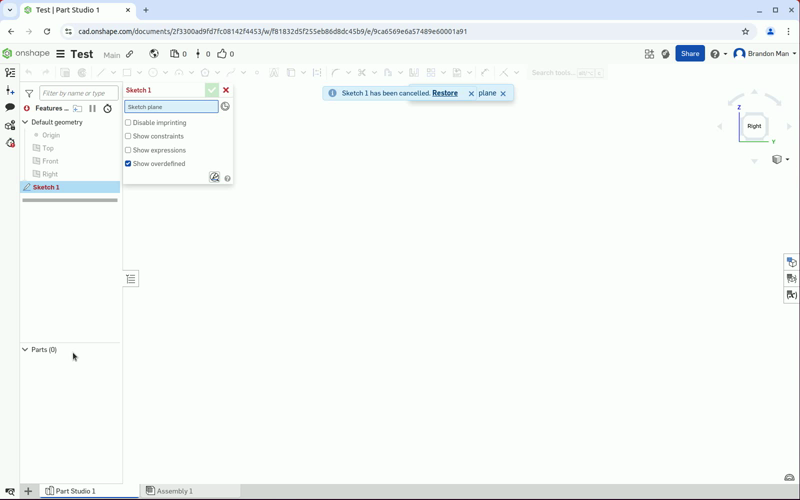
mouse_move(73, 176)
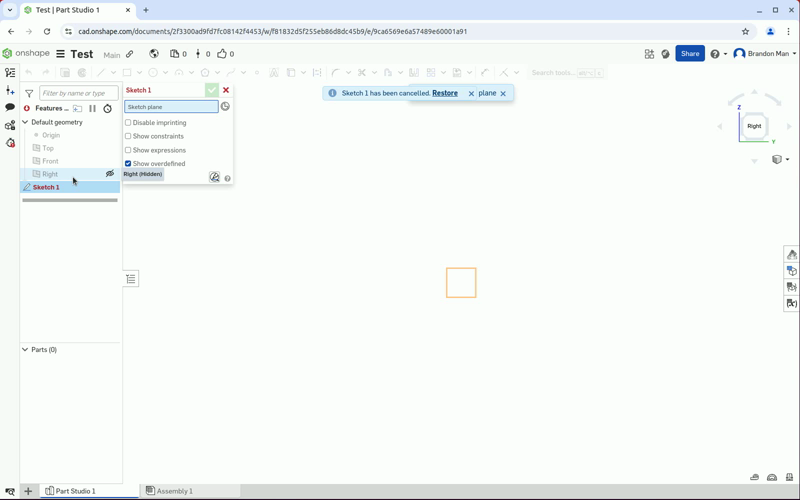
click(73, 176)
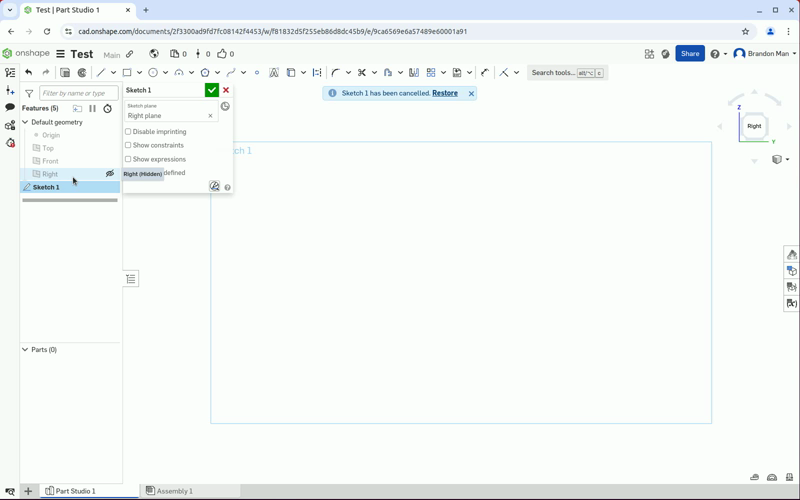
mouse_move(73, 352)
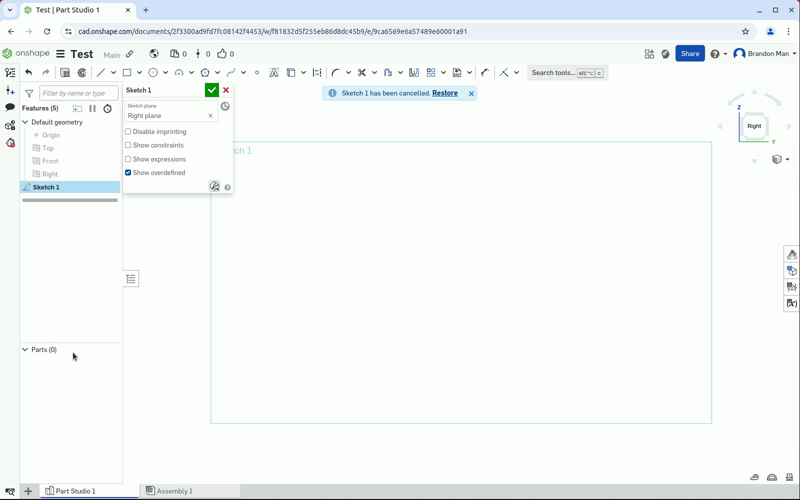
key(y)
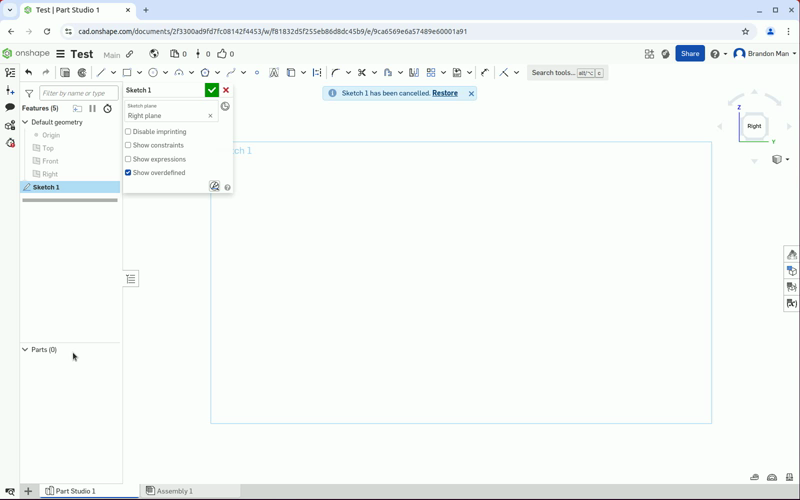
key(a)
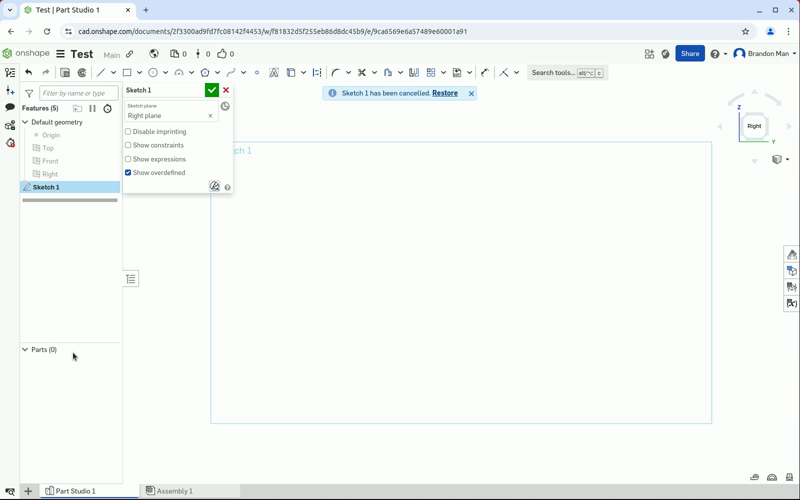
key_down(shift)
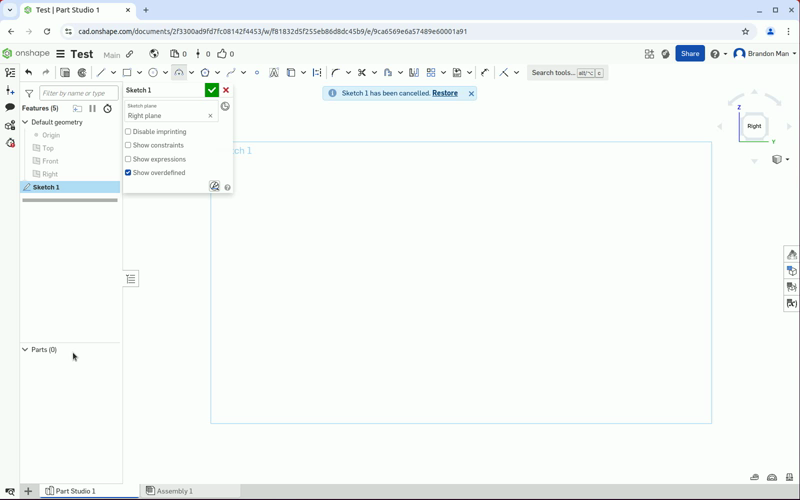
mouse_move(407, 222)
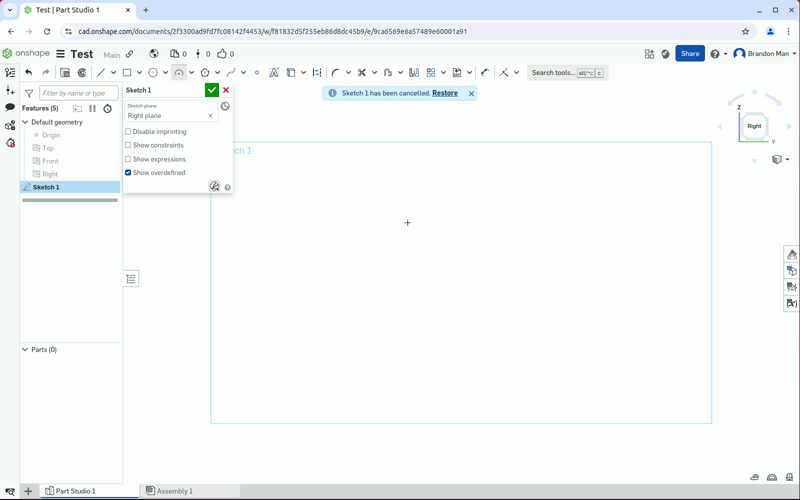
click(407, 222)
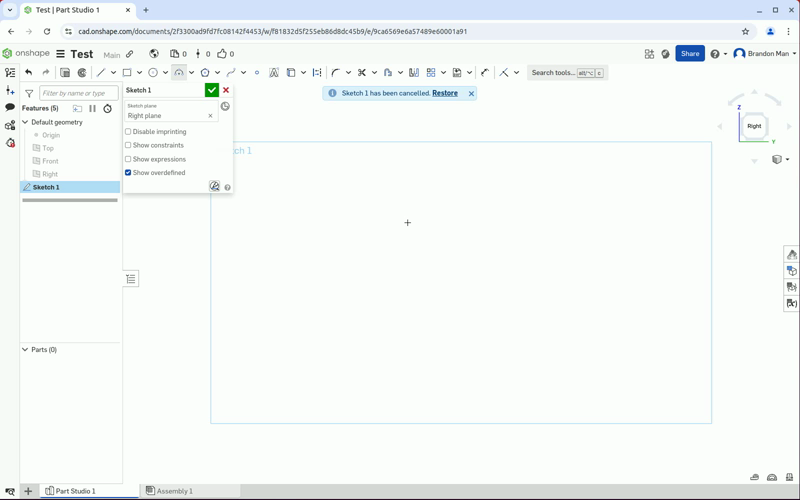
key_up(shift)
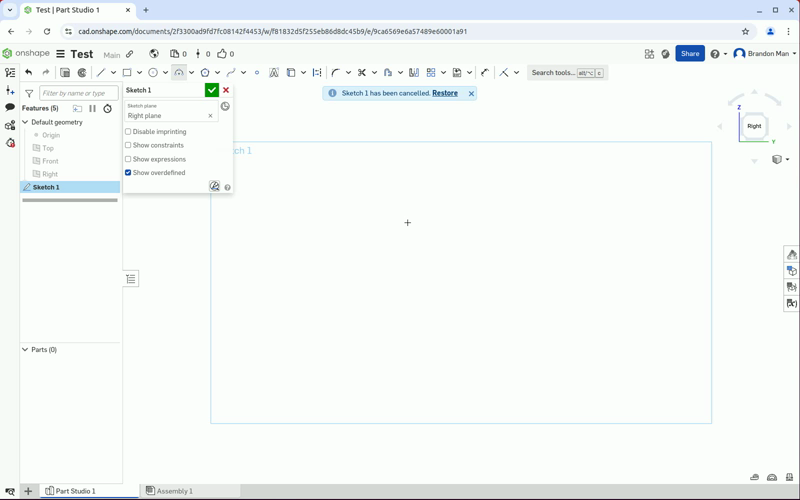
key_down(shift)
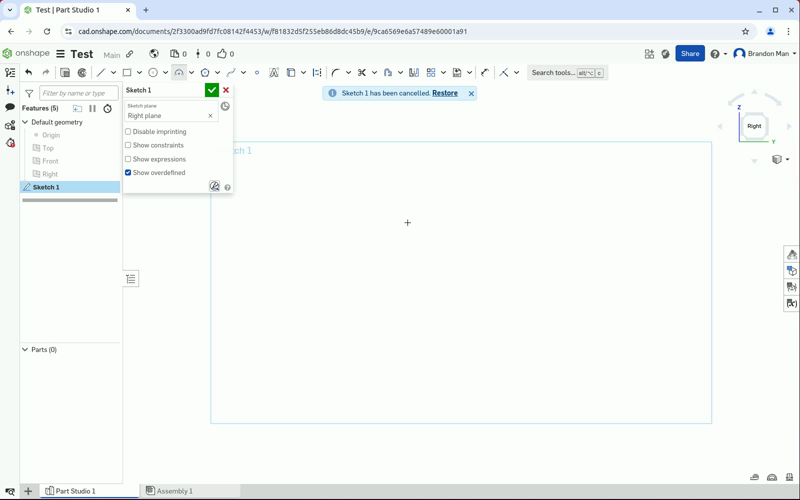
mouse_move(475, 222)
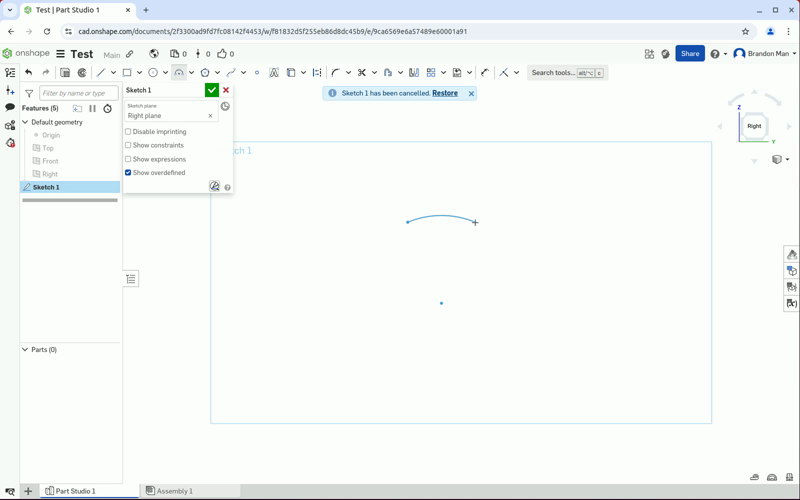
click(475, 222)
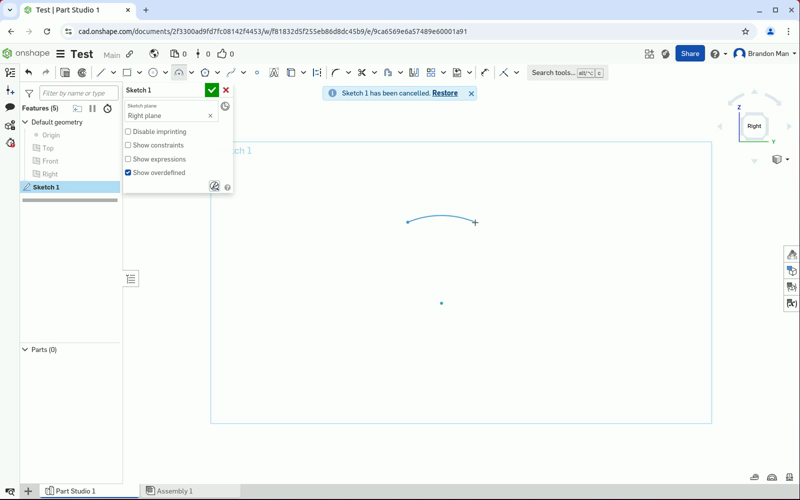
mouse_move(441, 346)
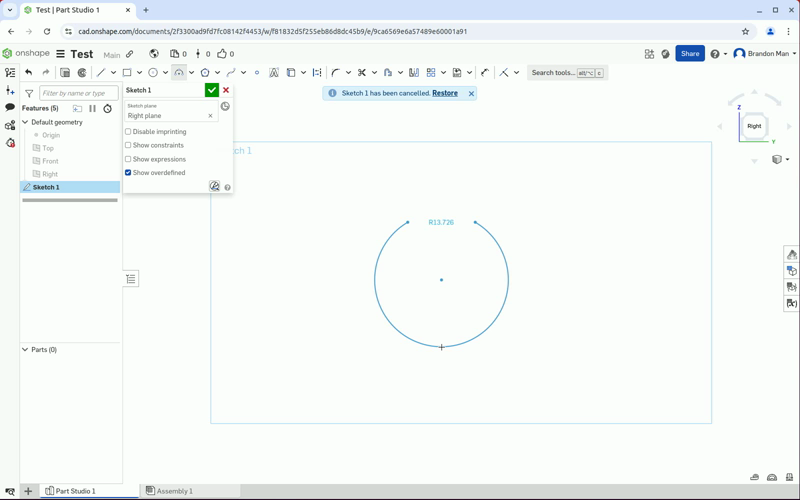
click(441, 346)
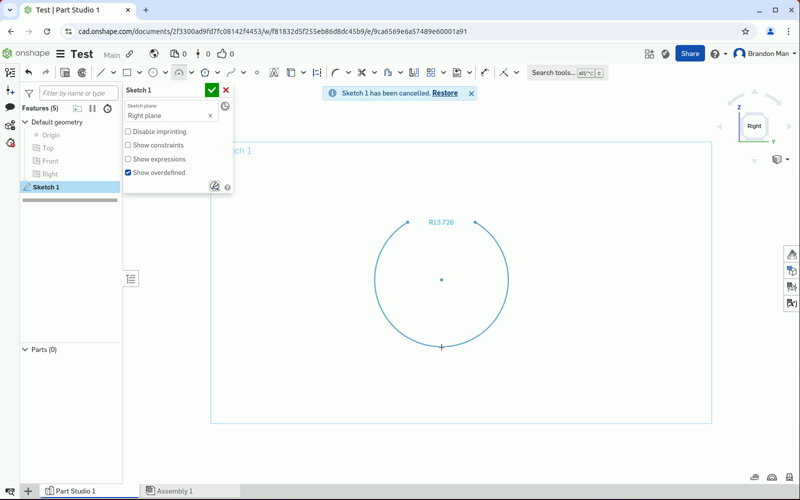
key_up(shift)
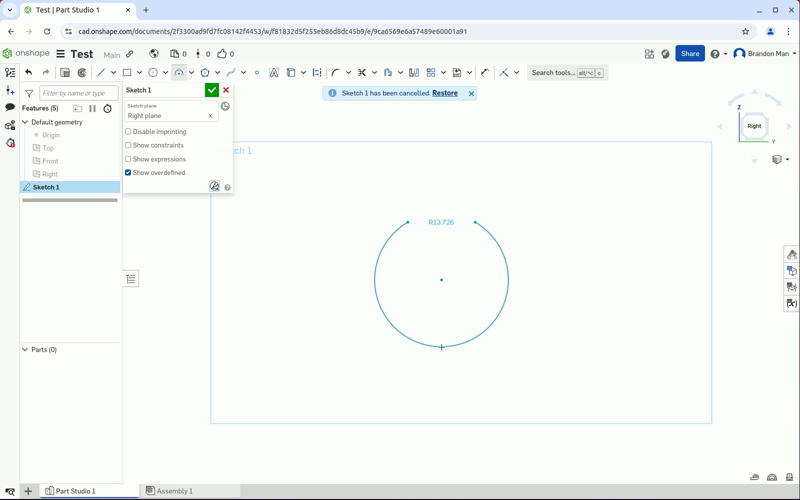
key(esc)
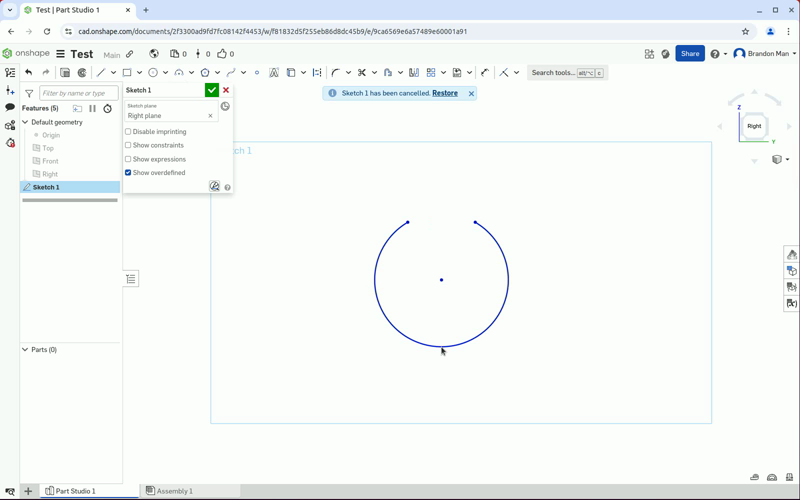
key(l)
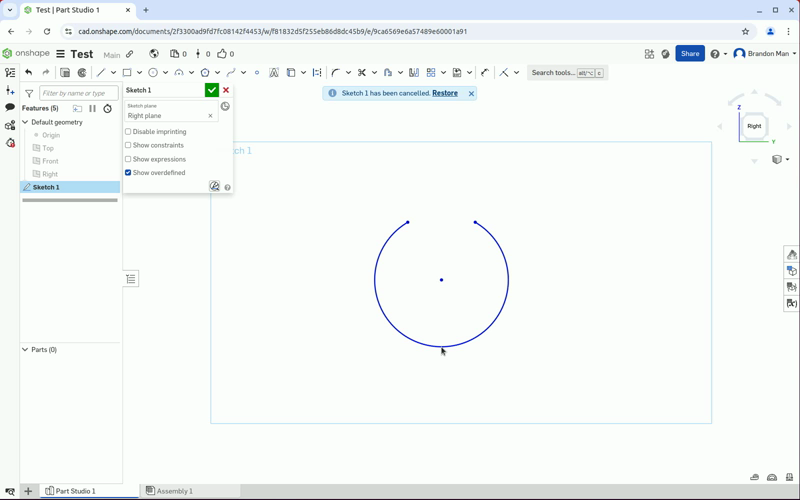
mouse_move(475, 222)
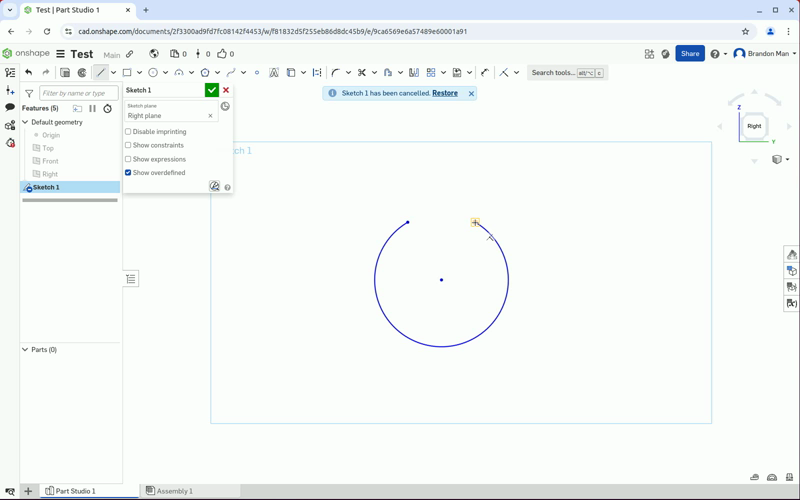
click(475, 222)
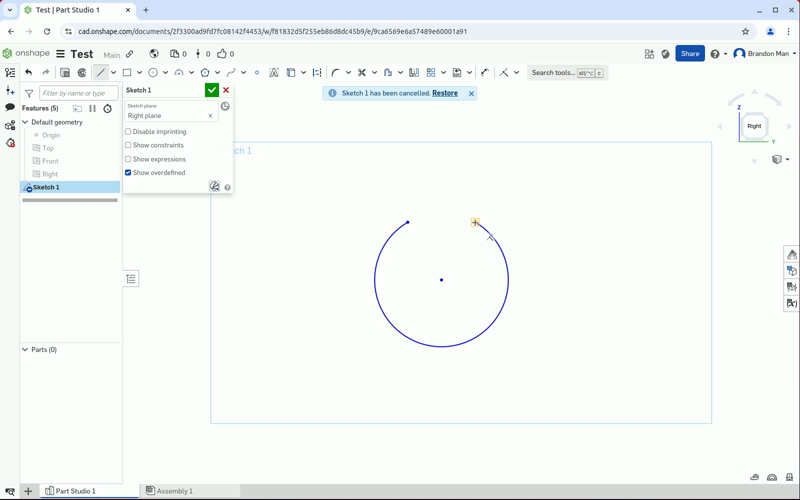
key_down(shift)
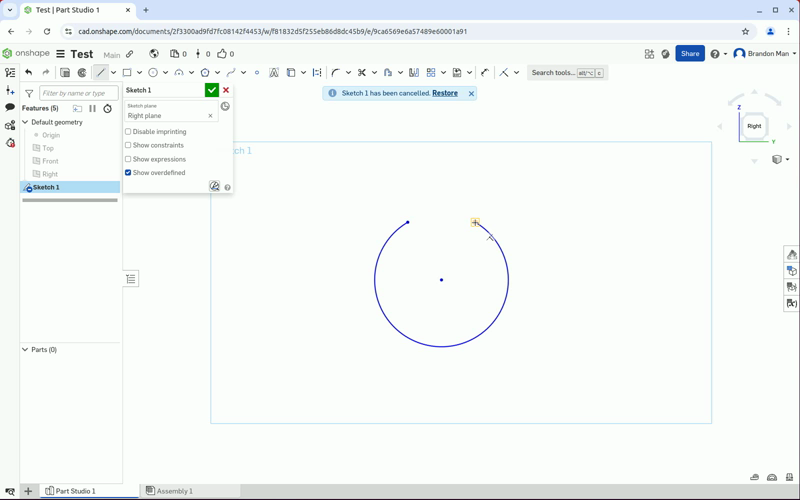
mouse_move(407, 222)
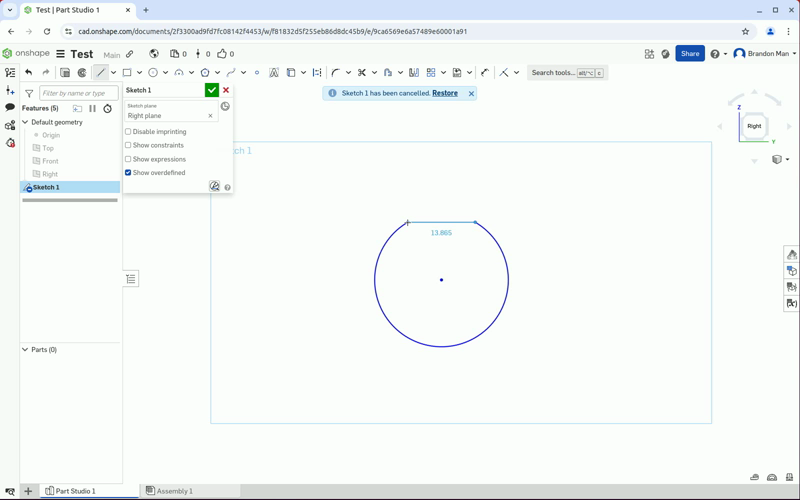
key_up(shift)
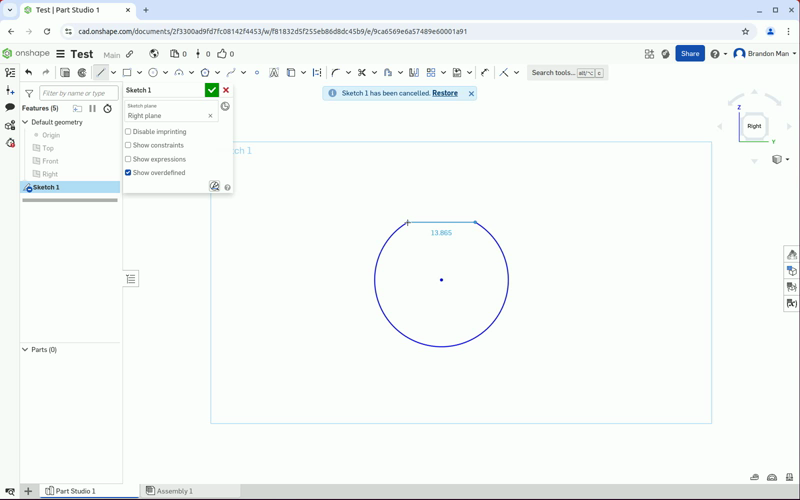
click(407, 222)
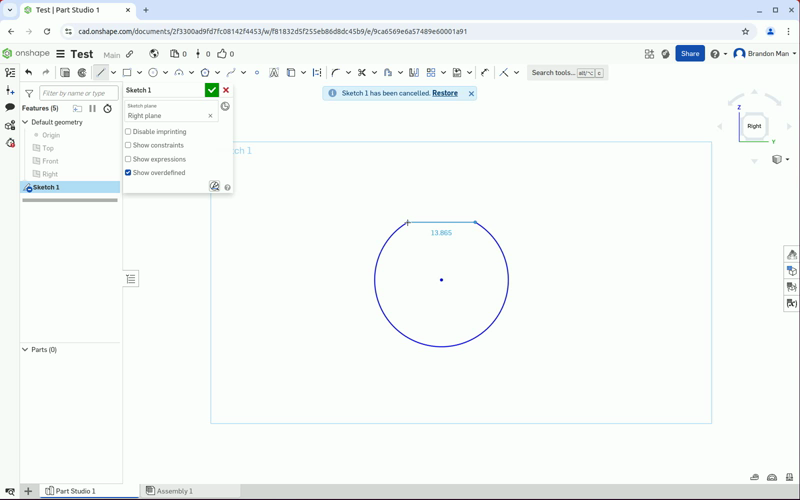
key(esc)
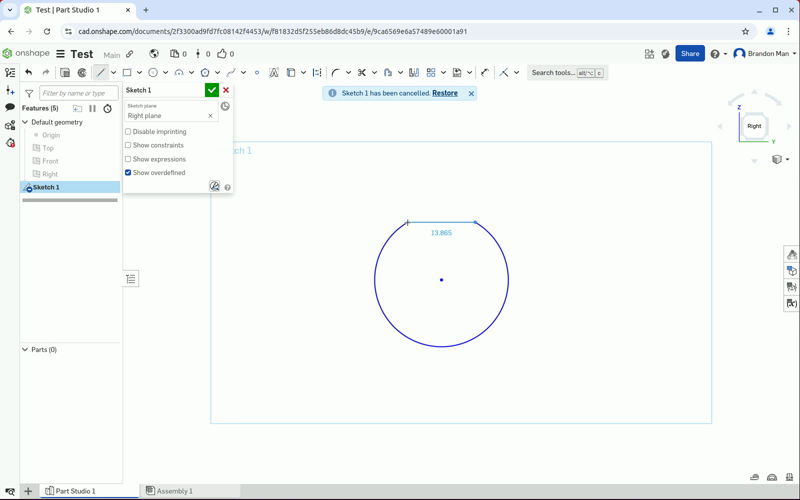
mouse_move(411, 286)
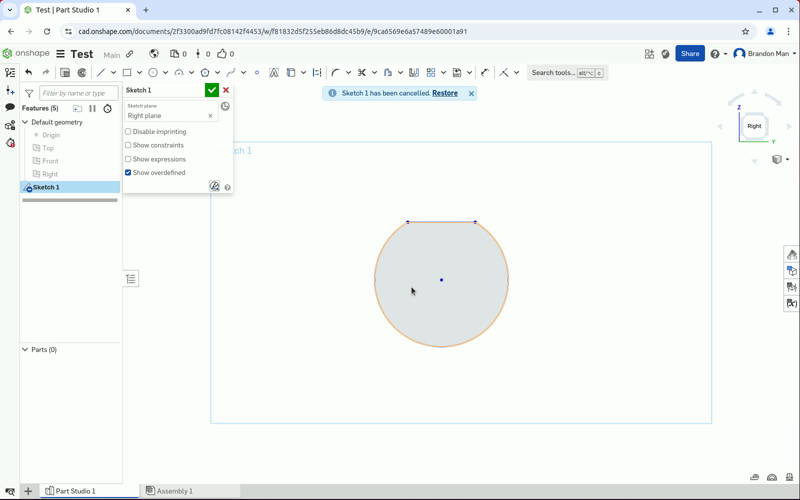
click(411, 286)
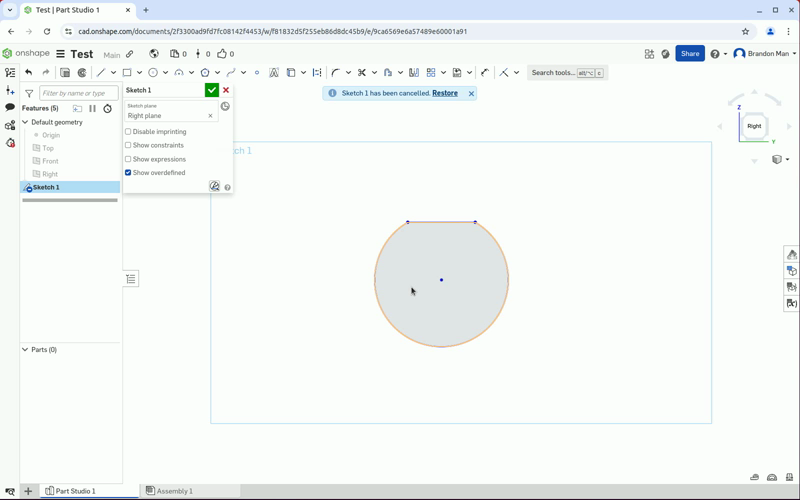
mouse_move(73, 352)
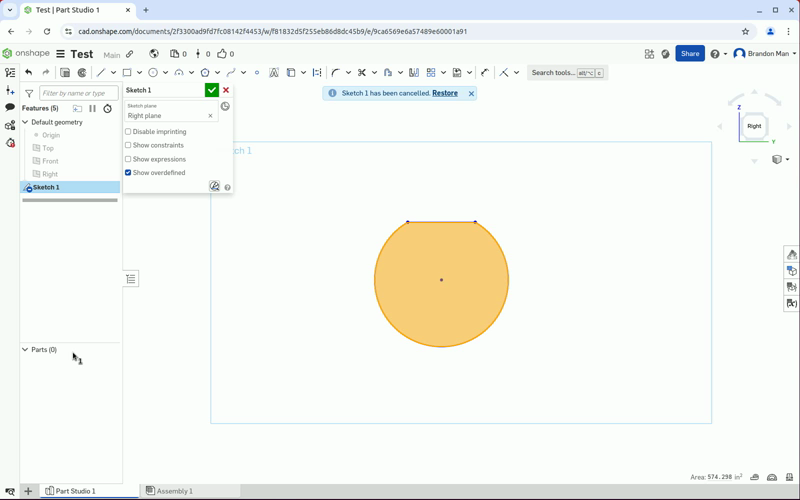
key(shift+y)
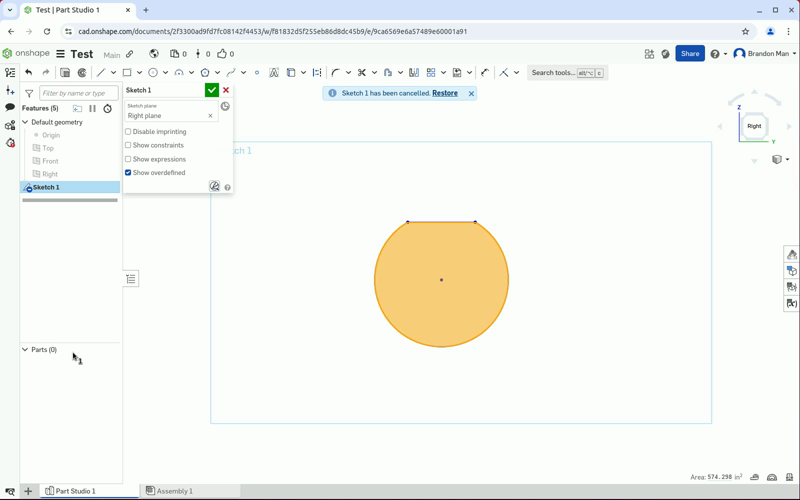
key(shift+e)
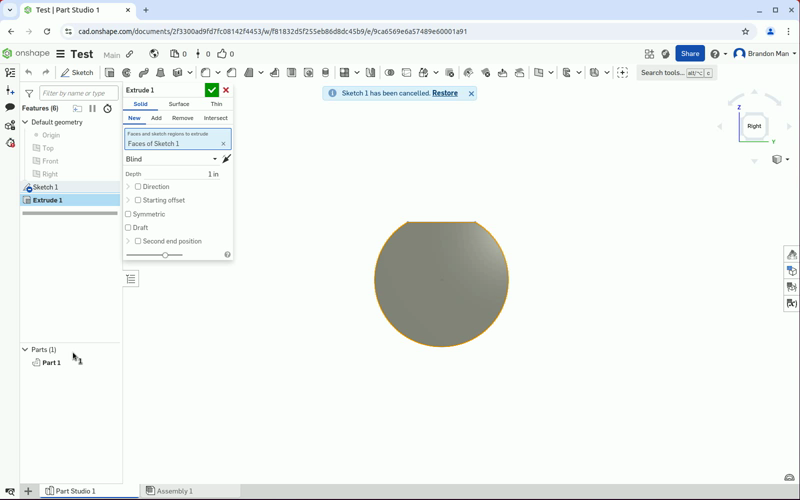
mouse_move(143, 106)
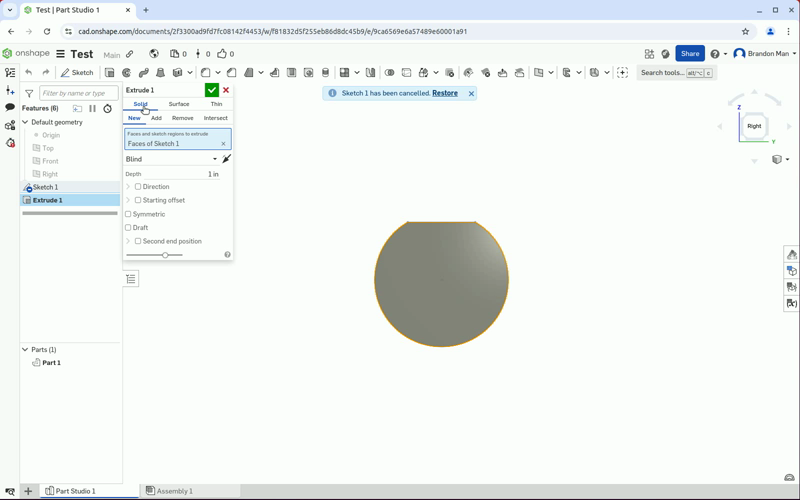
click(143, 106)
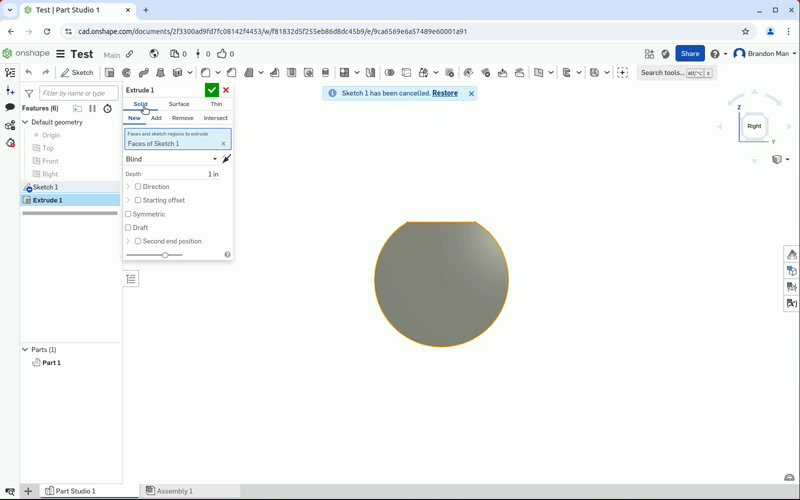
mouse_move(137, 120)
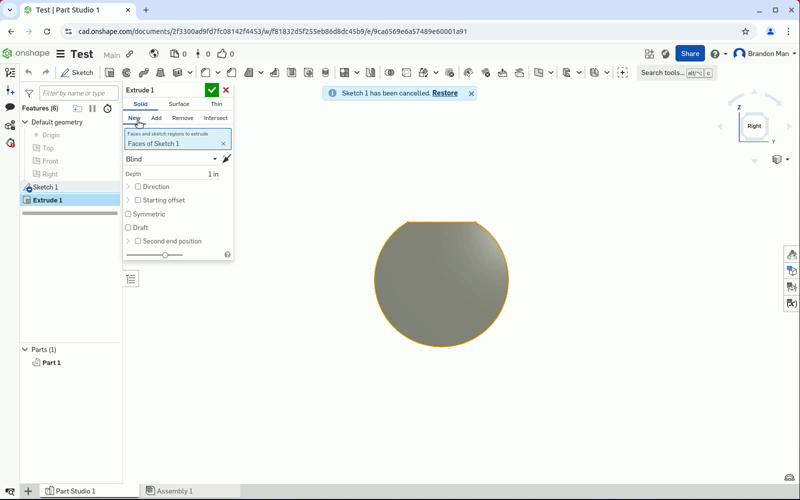
click(137, 120)
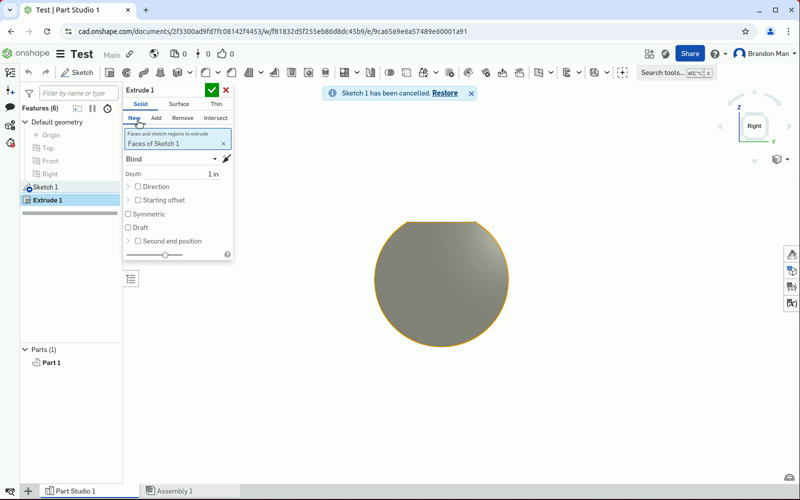
key(tab, 4)
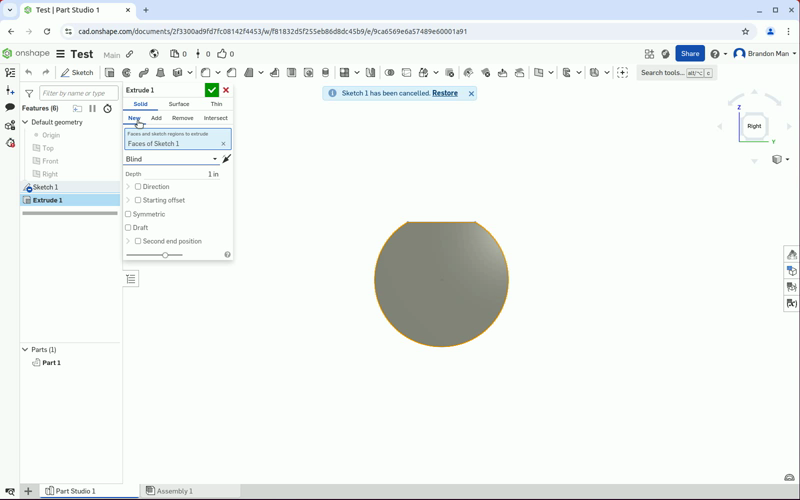
text(23.108)
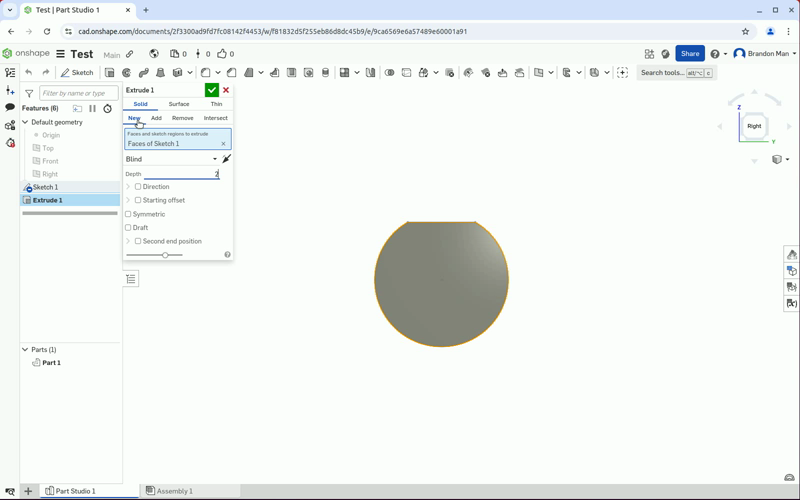
key(enter)
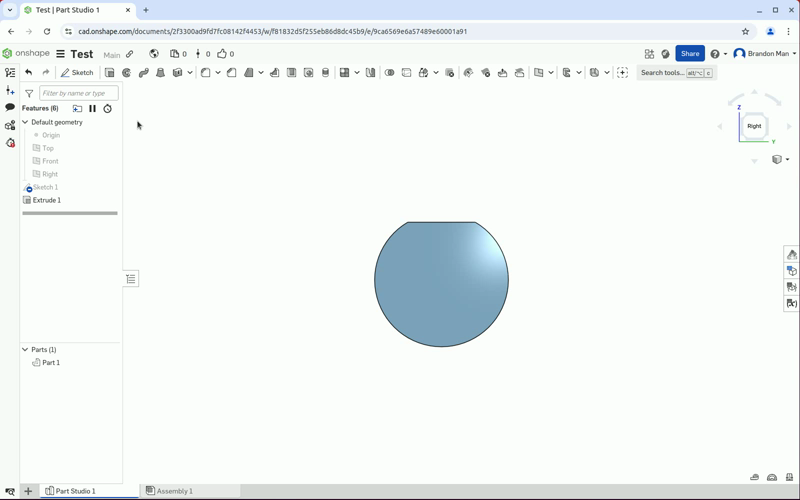
key(shift+h)
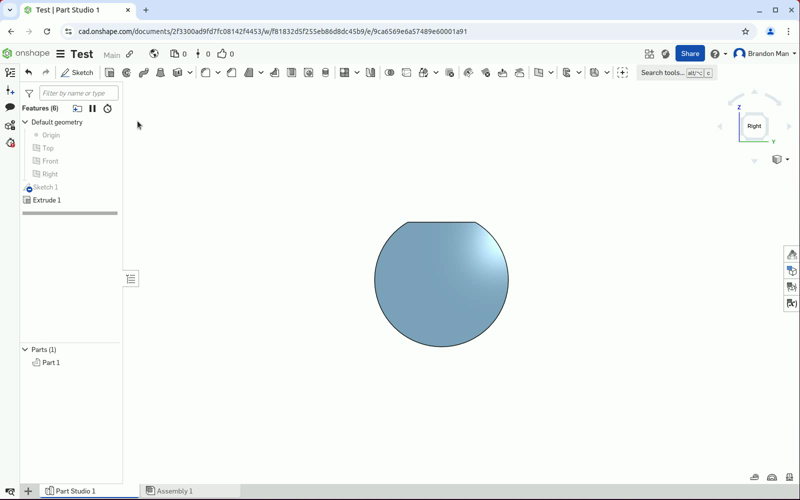
key(shift+h)
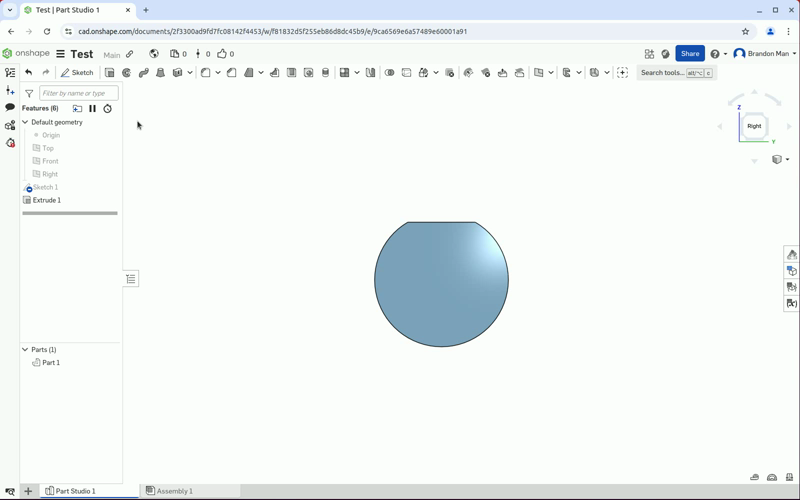
mouse_move(73, 189)
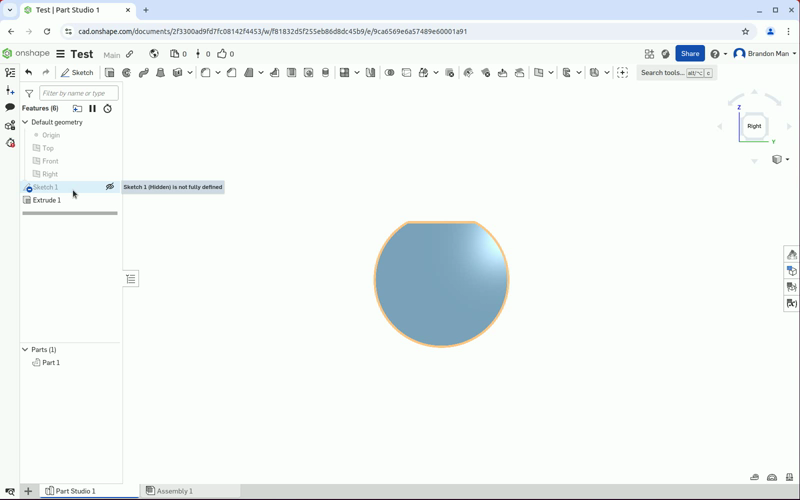
click(73, 189)
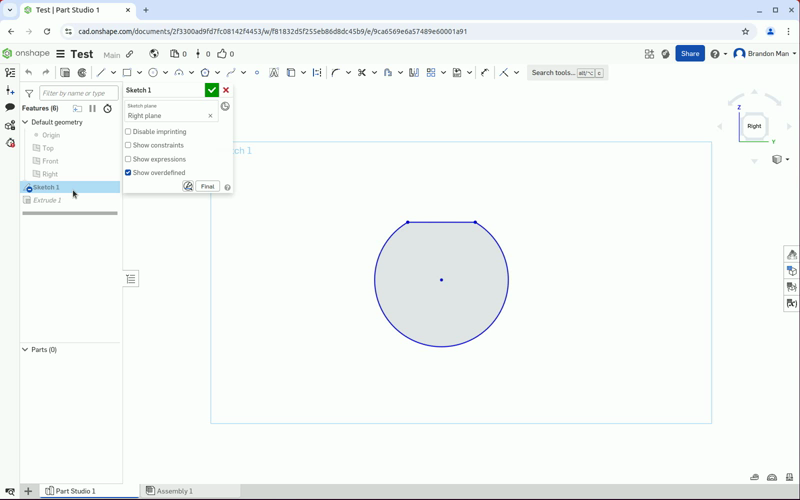
mouse_move(229, 92)
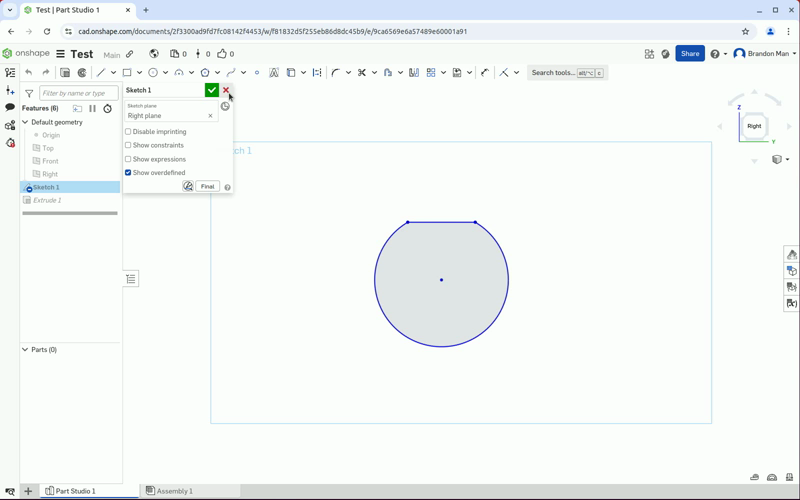
click(229, 92)
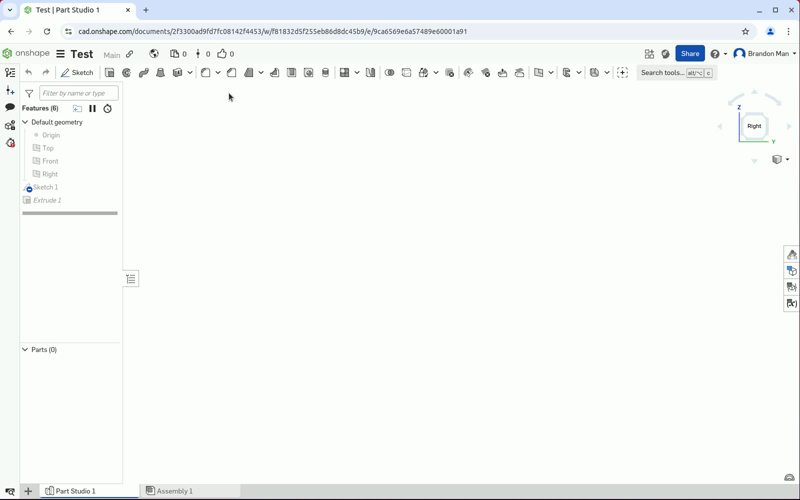
mouse_move(73, 352)
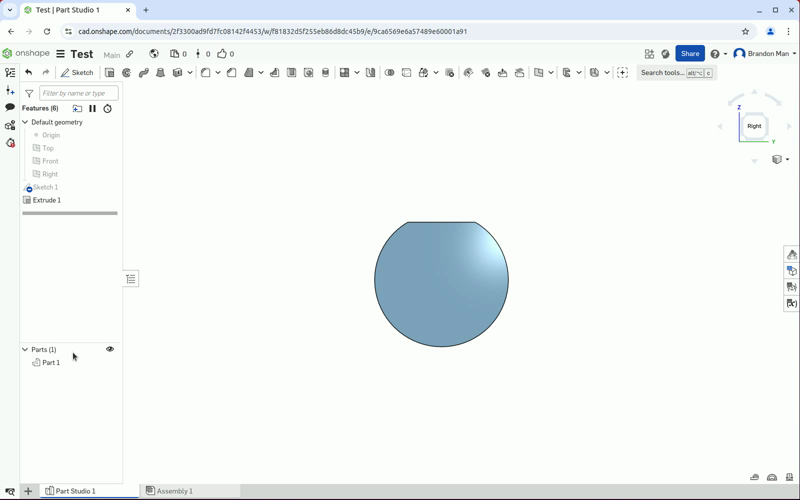
key(y)
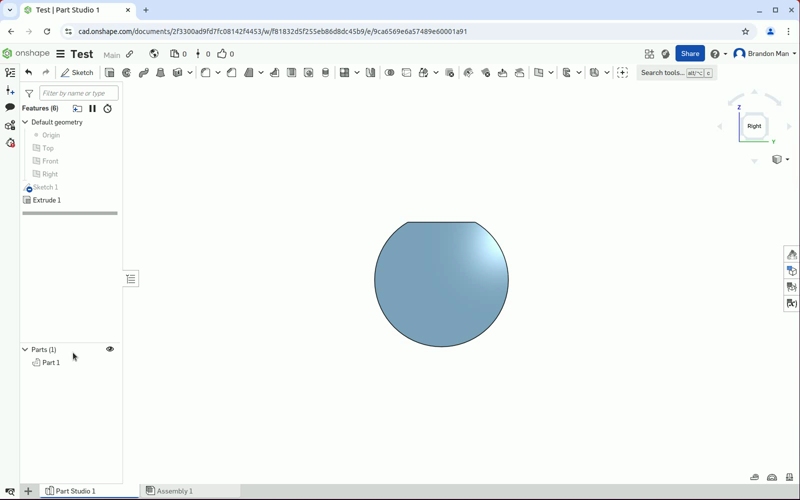
key(shift+p)
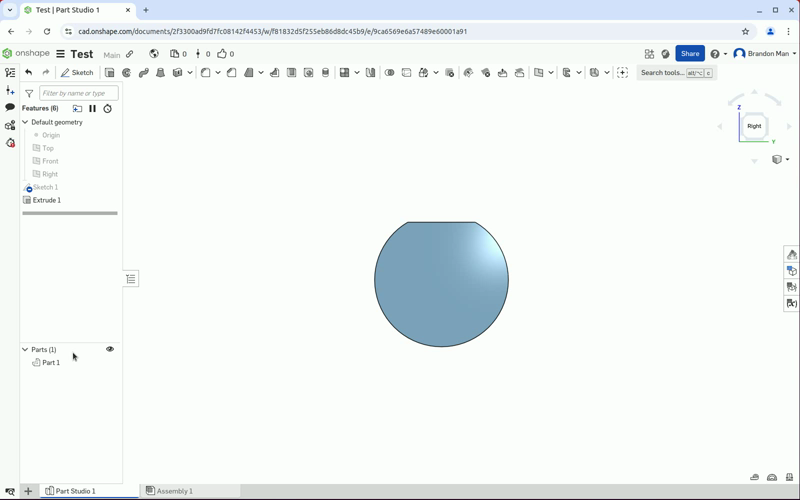
key(space)
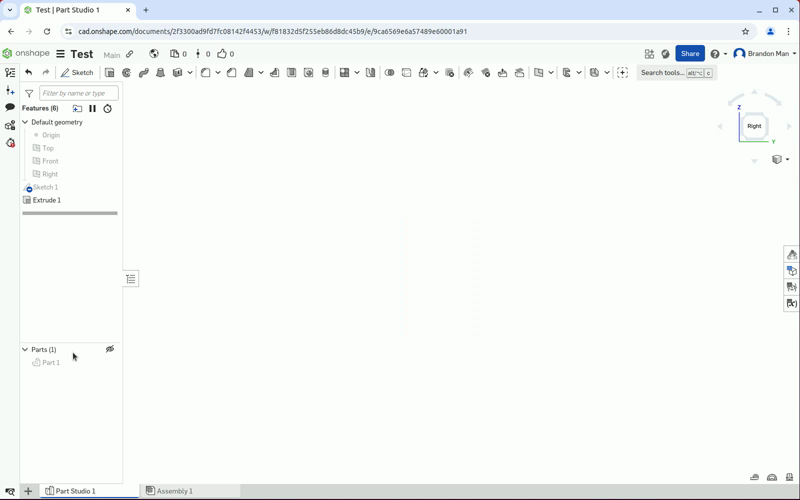
key_down(shift)
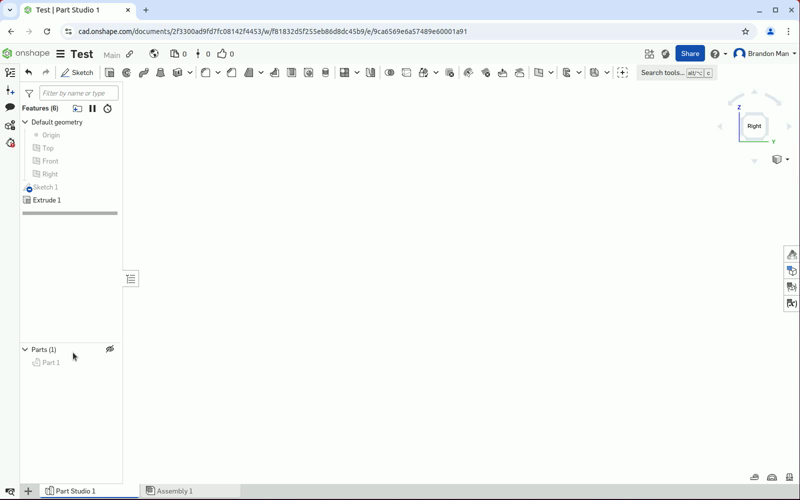
key(right)
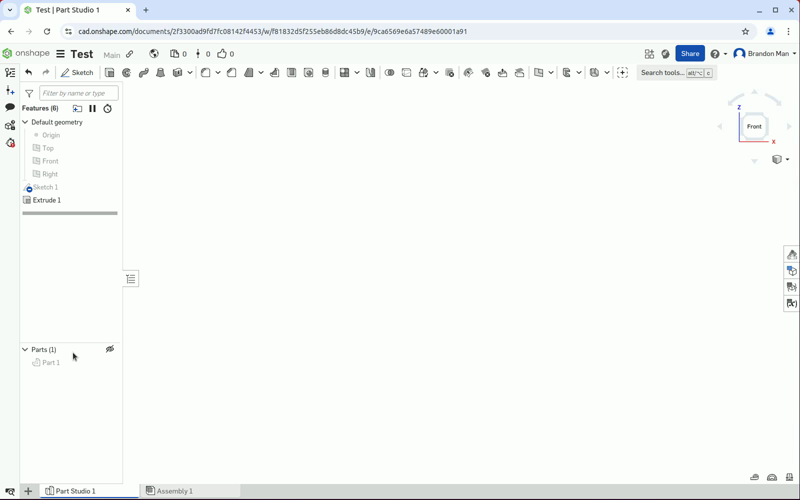
key_up(shift)
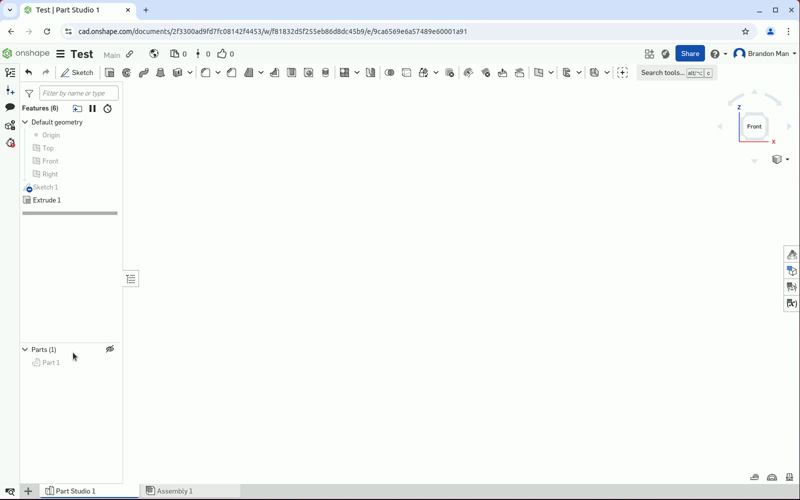
key(space)
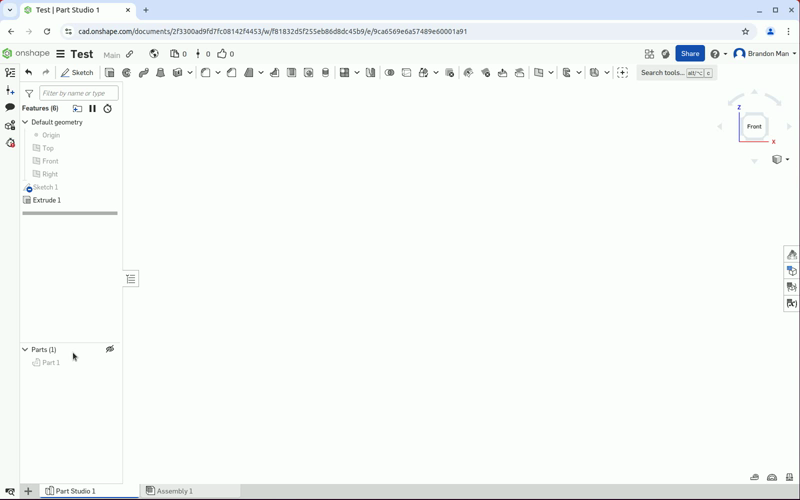
key_down(shift)
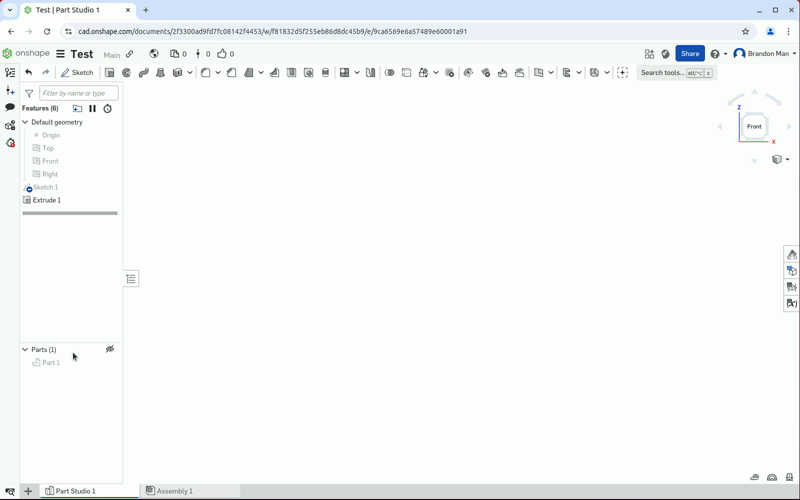
key(down)
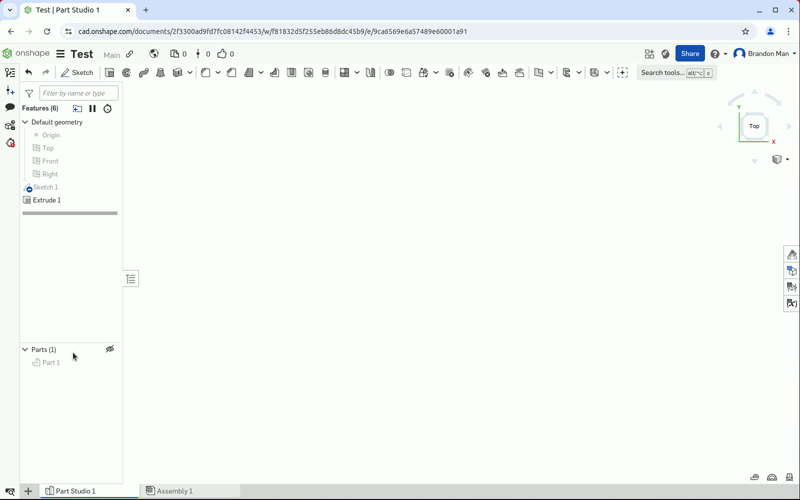
key_up(shift)
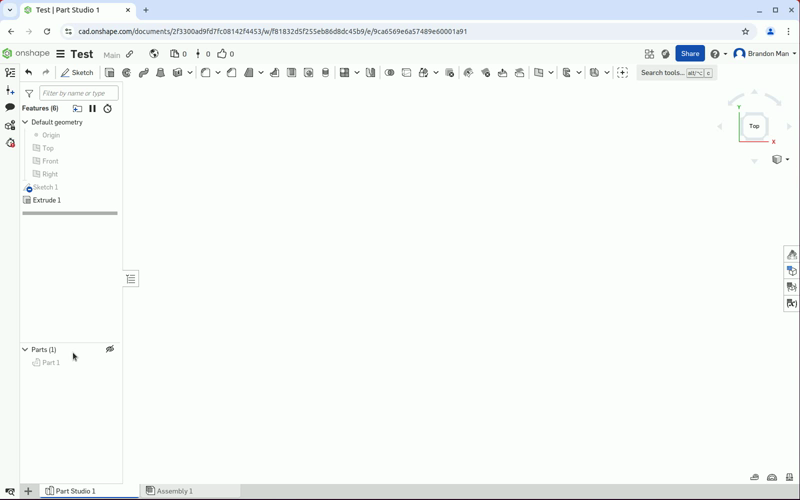
mouse_move(73, 352)
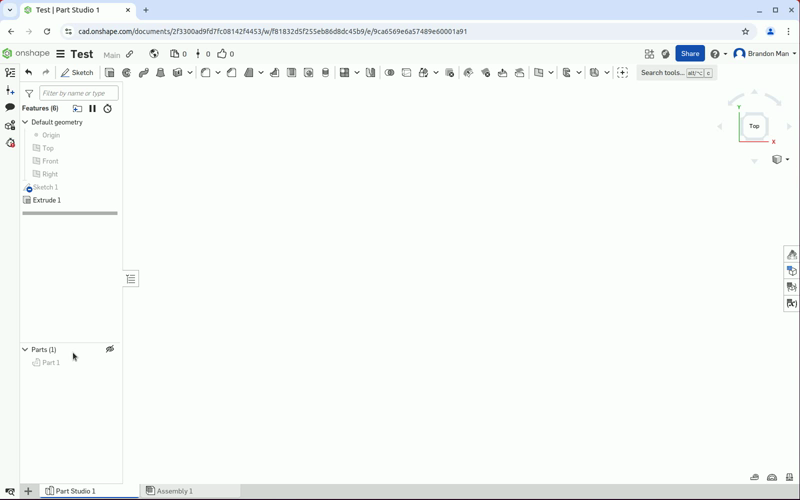
key(shift+y)
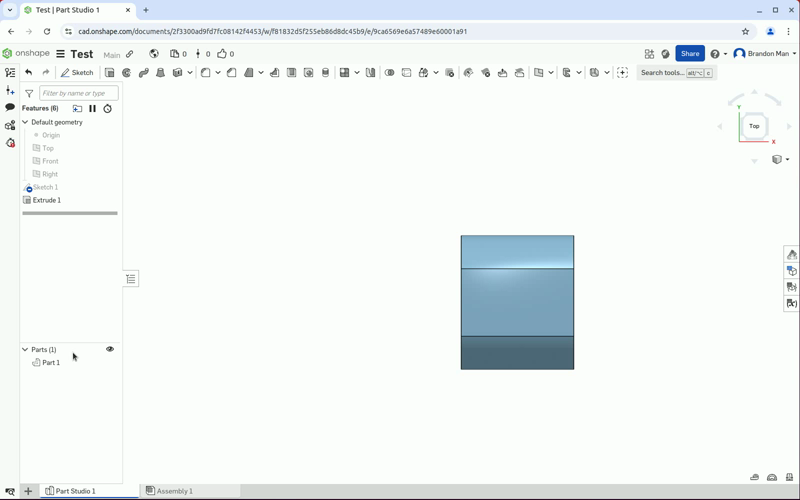
mouse_move(541, 75)
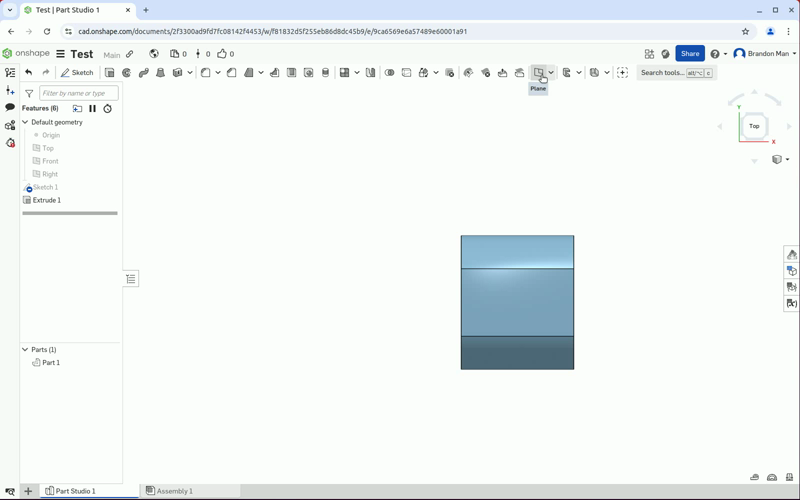
click(541, 75)
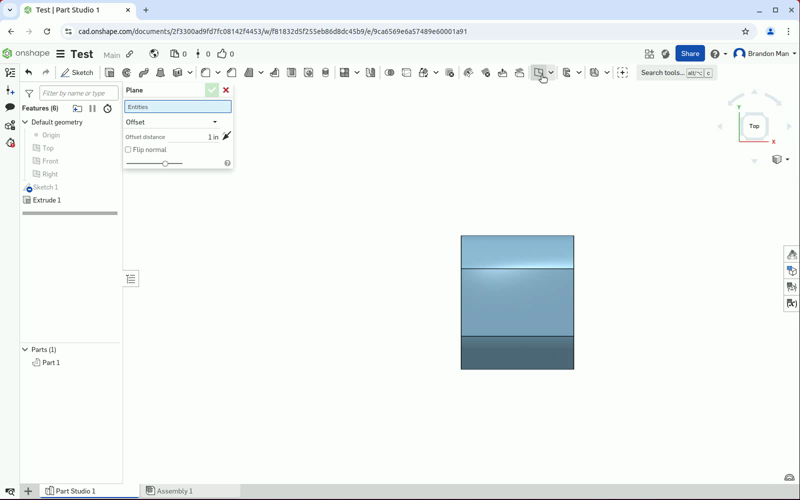
mouse_move(73, 150)
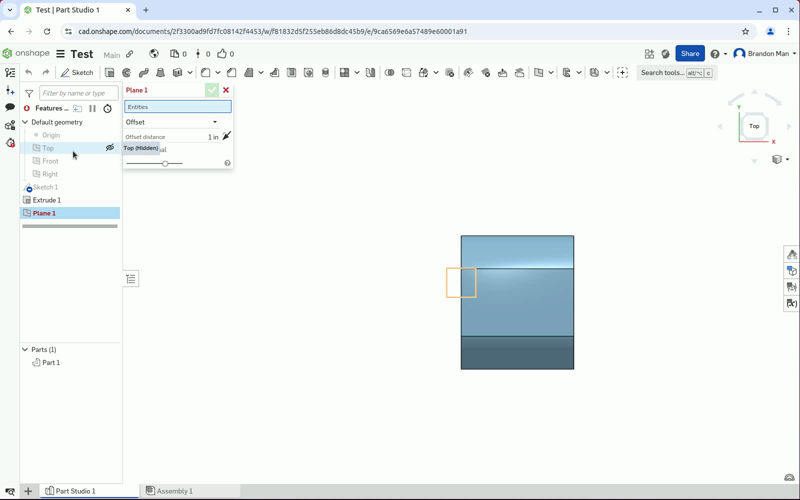
click(73, 150)
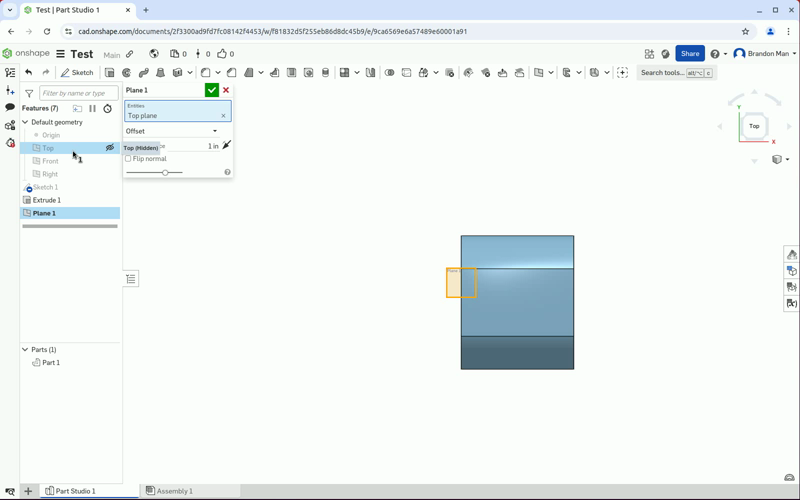
key(tab, 2)
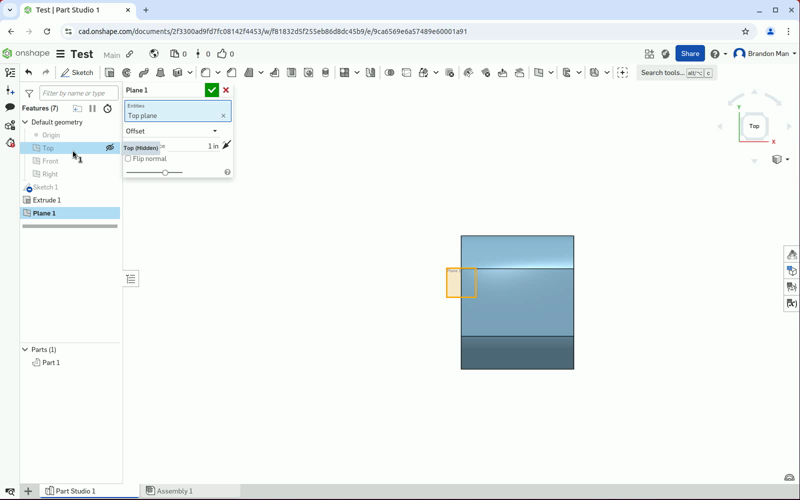
text(12.509)
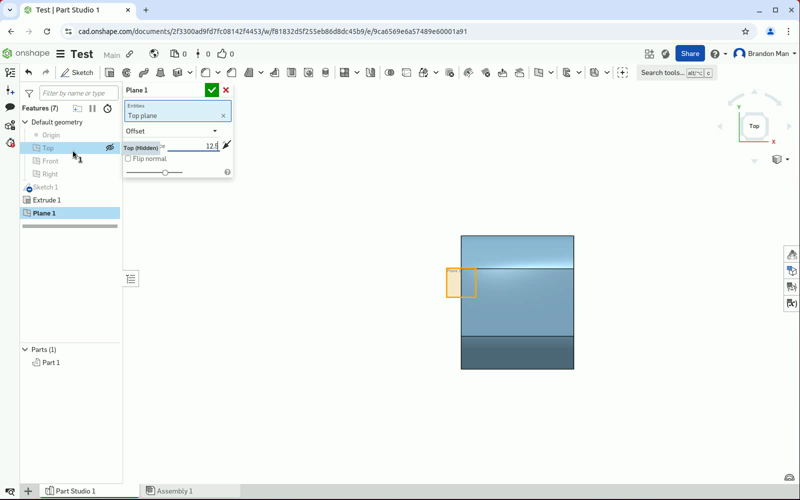
key(enter, 2)
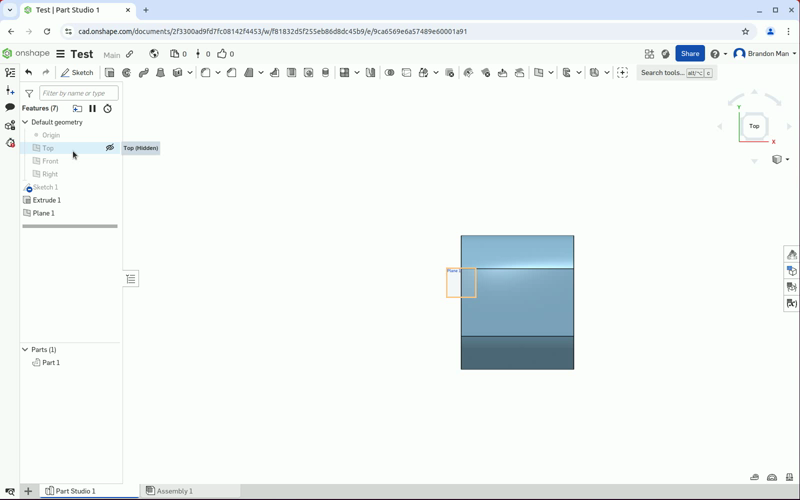
key(shift+s)
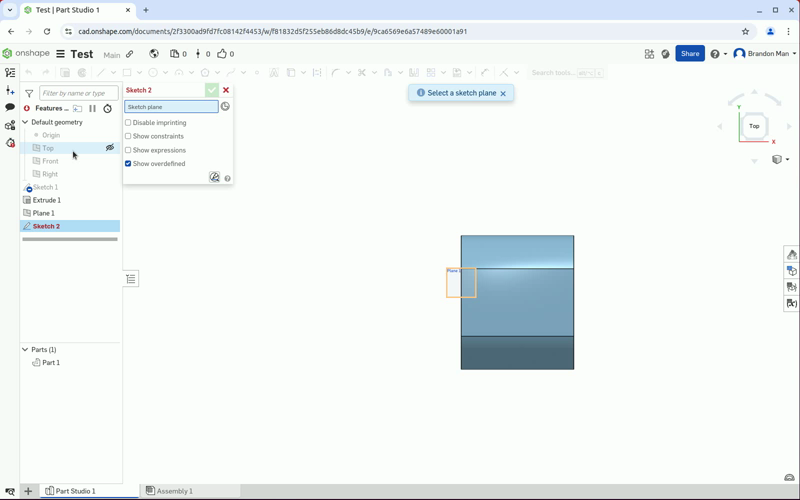
mouse_move(73, 215)
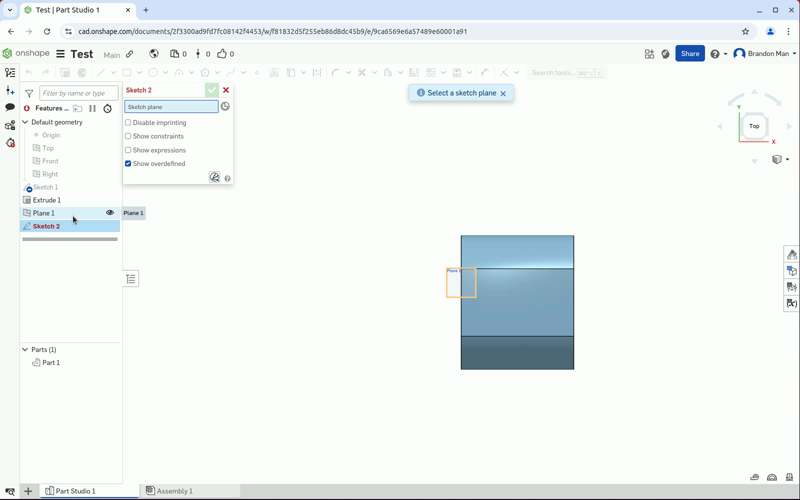
click(73, 215)
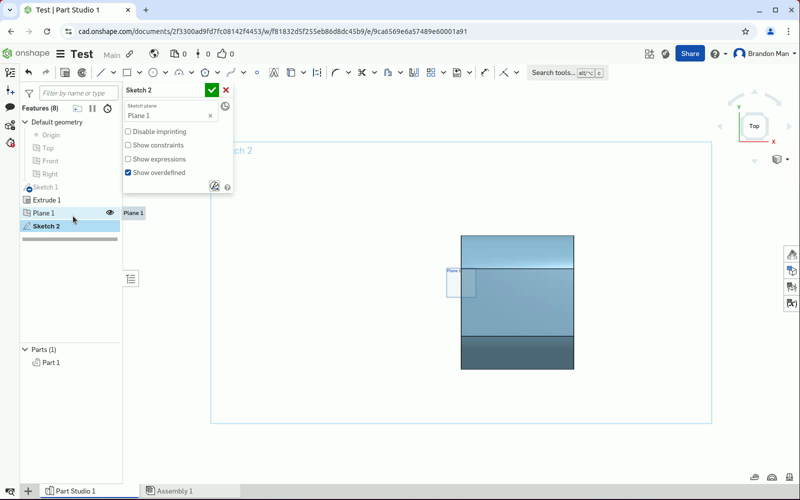
mouse_move(73, 352)
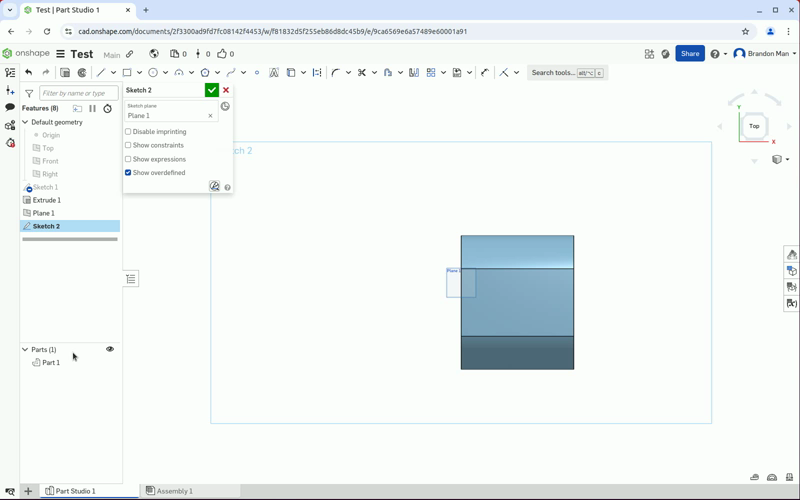
key(y)
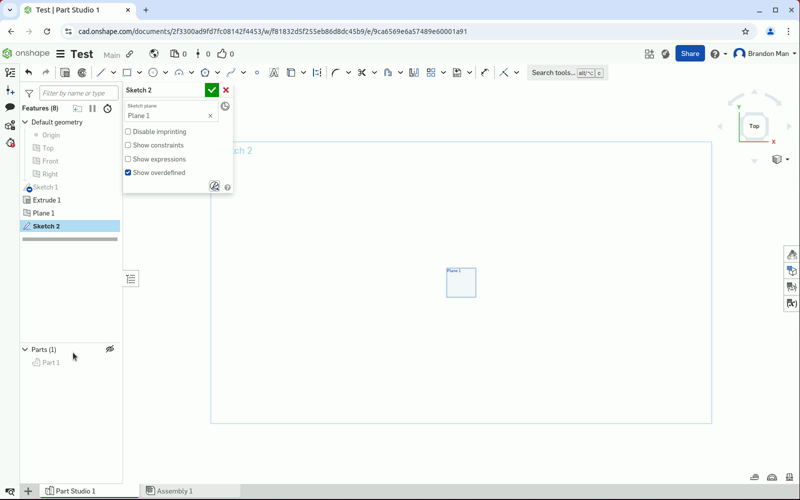
key(c)
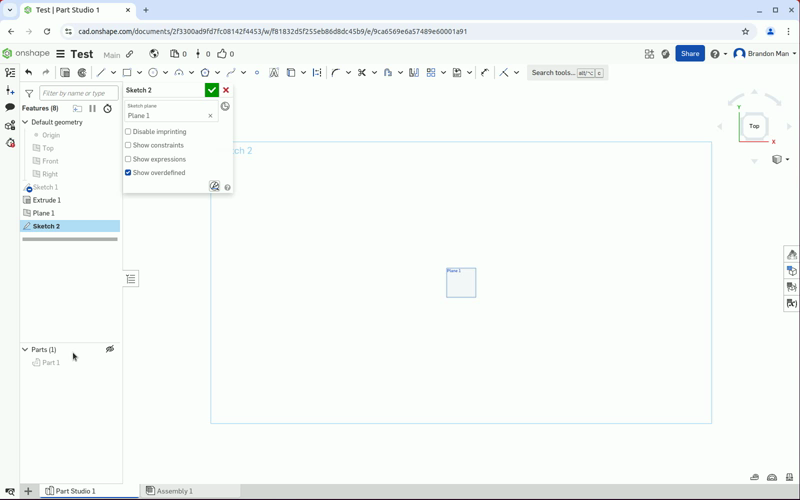
key_down(shift)
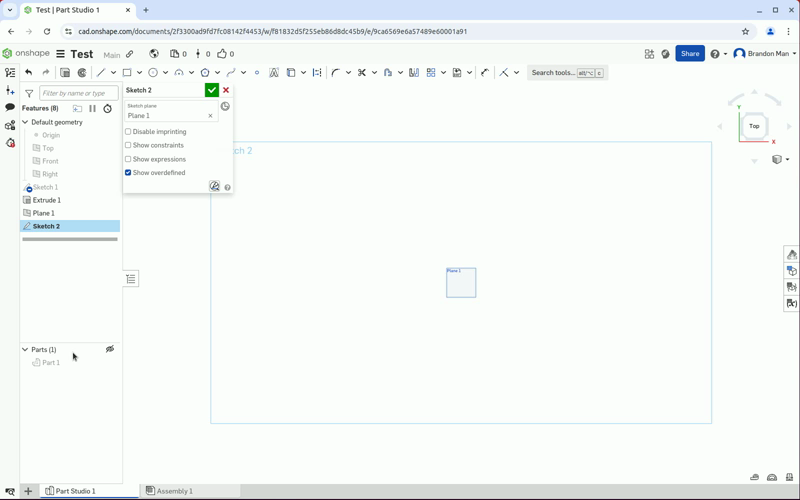
mouse_move(517, 301)
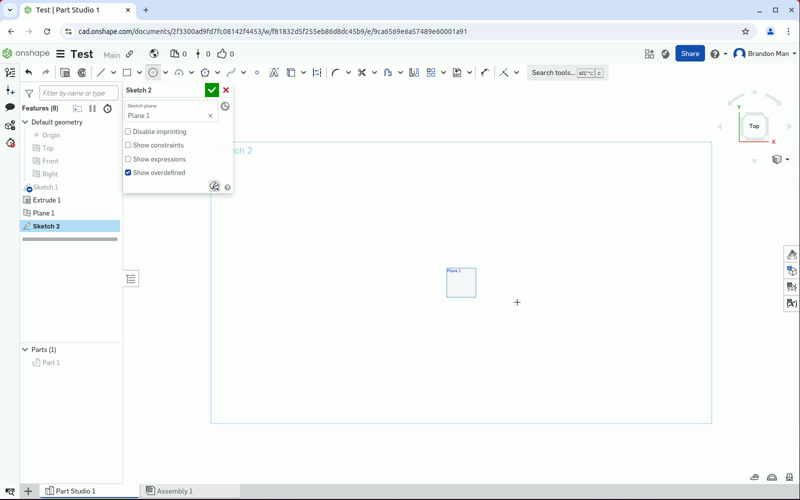
click(517, 301)
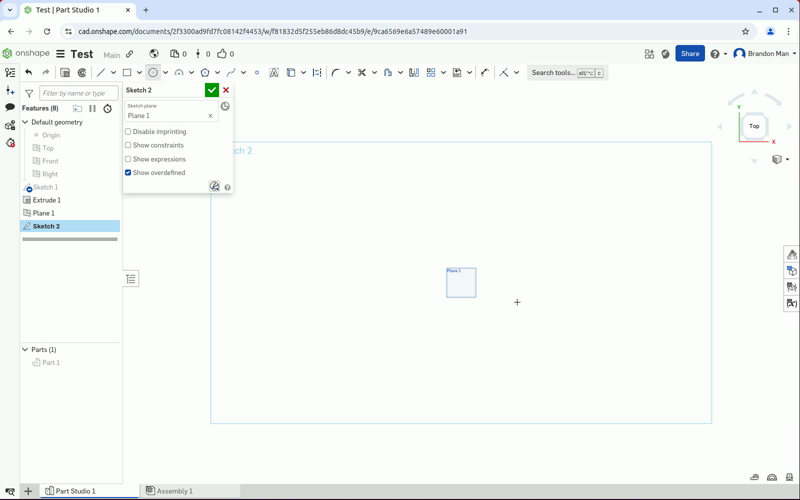
key_up(shift)
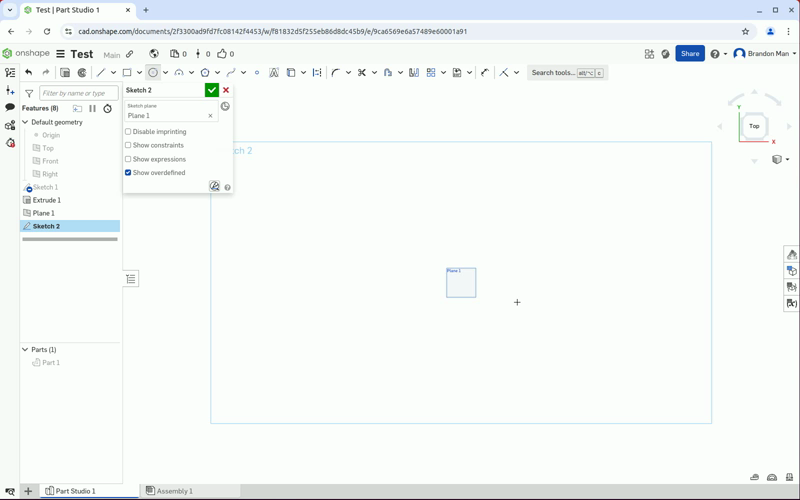
mouse_move(528, 301)
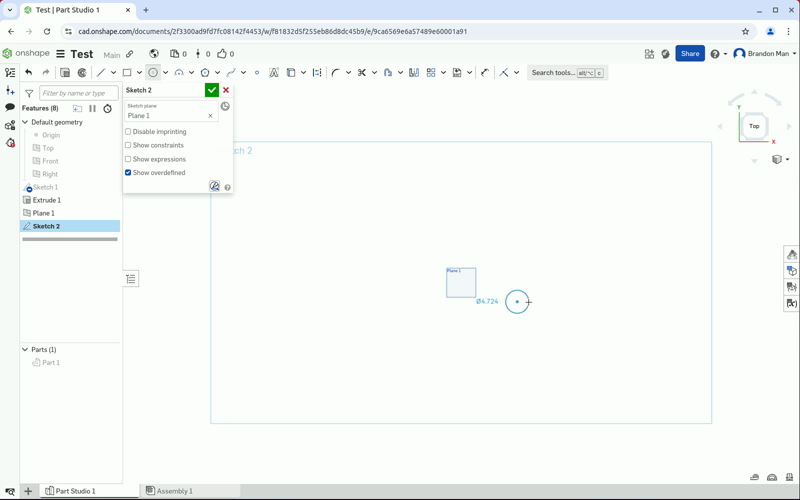
click(528, 301)
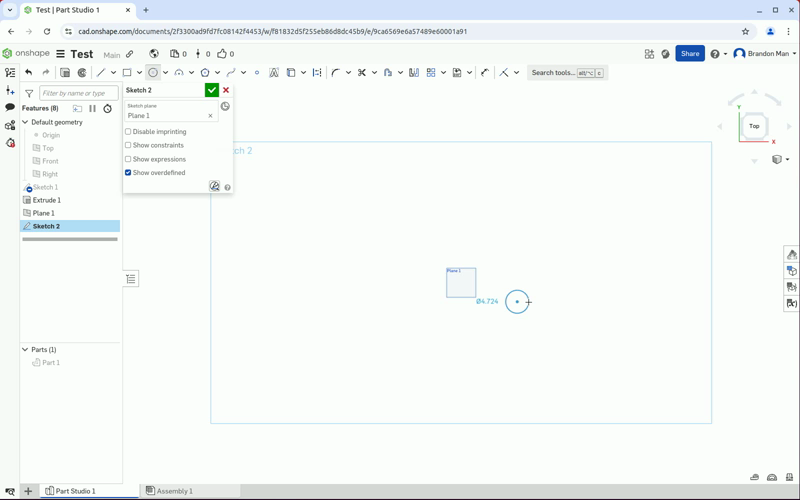
key(esc)
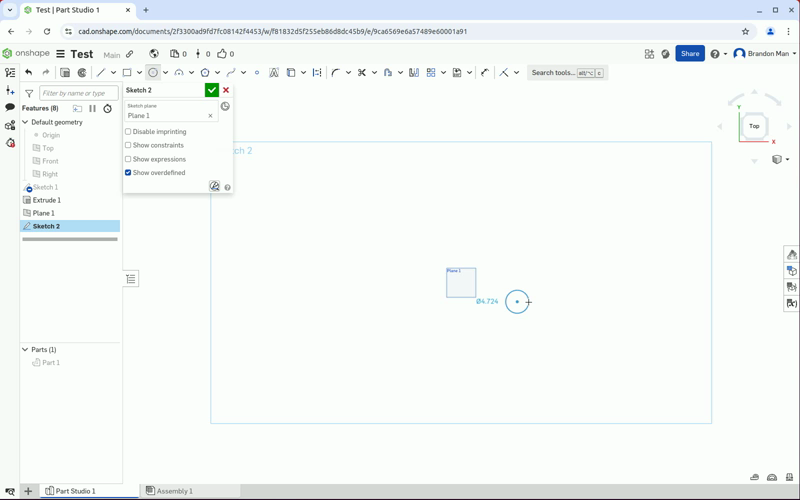
mouse_move(521, 296)
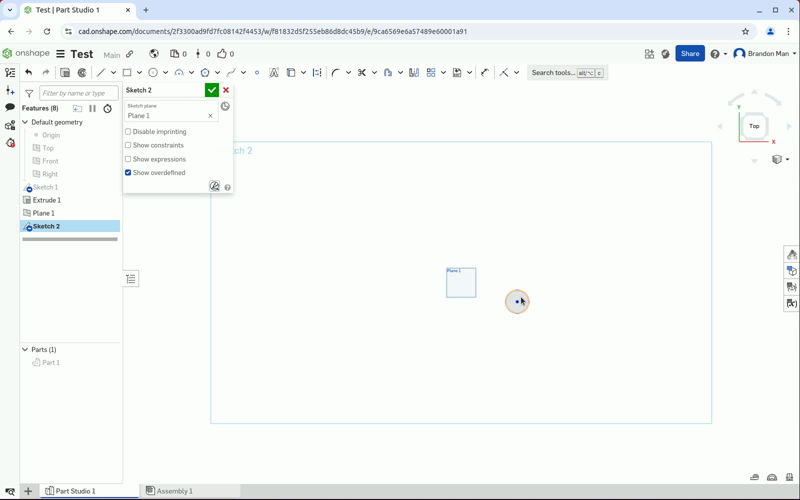
scroll(6)
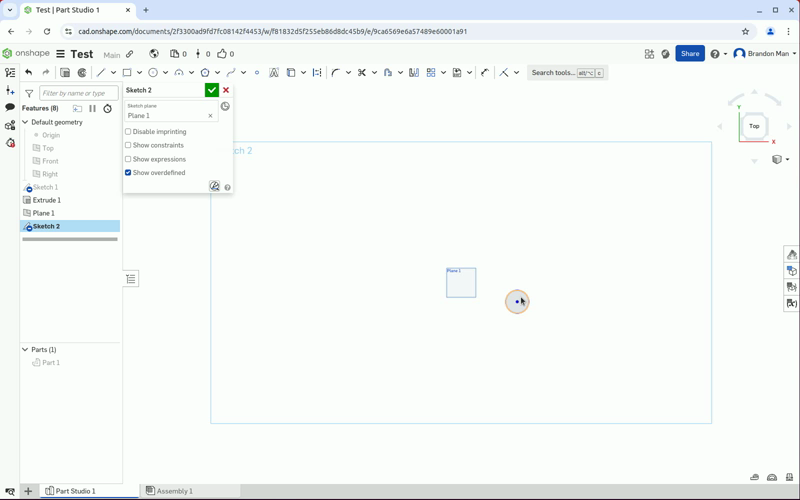
scroll(6)
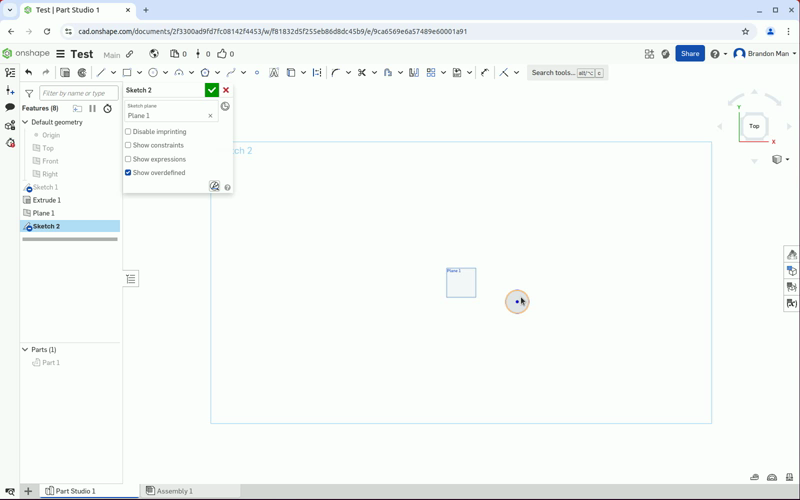
scroll(6)
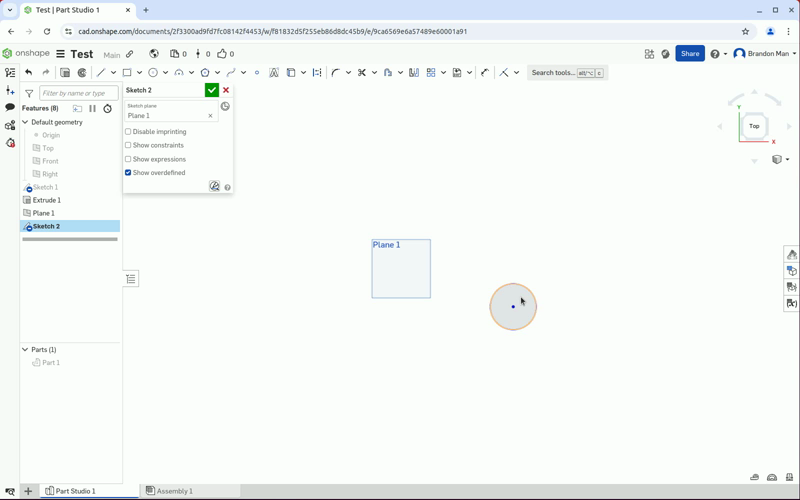
scroll(6)
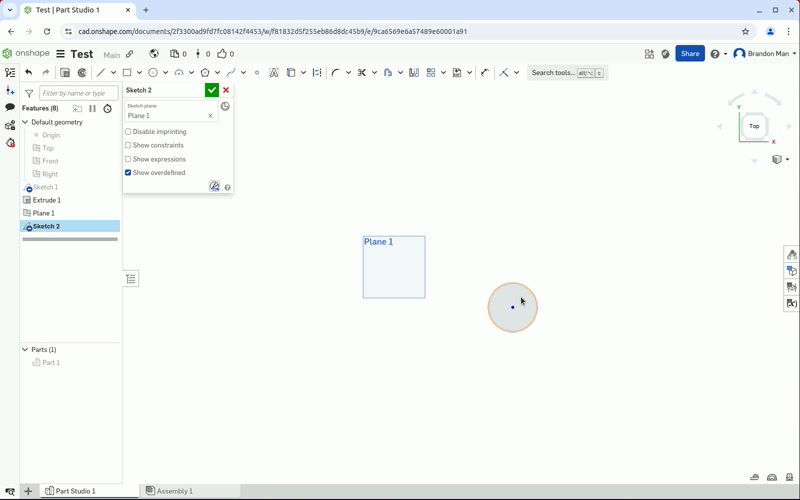
scroll(6)
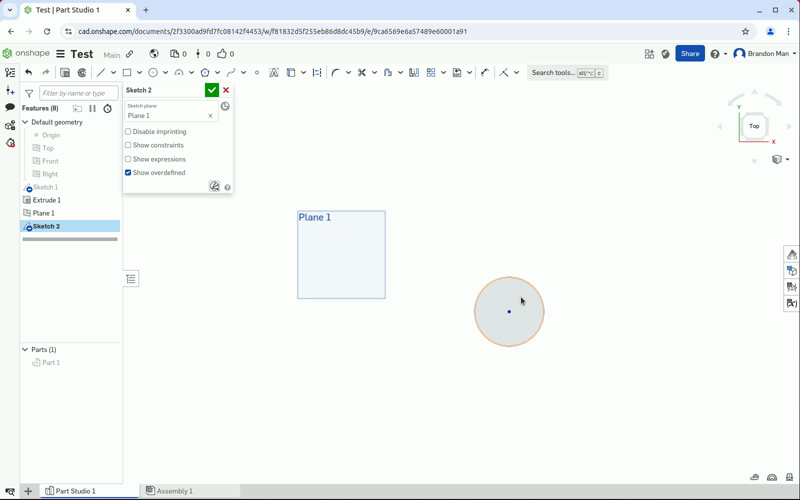
scroll(6)
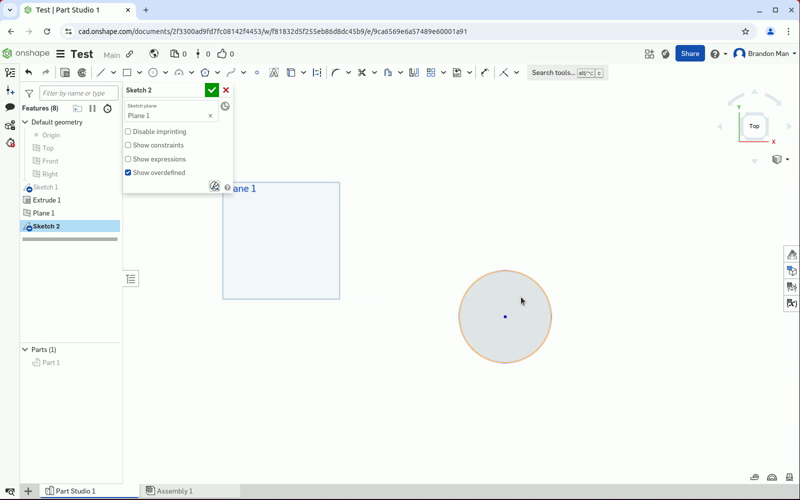
scroll(6)
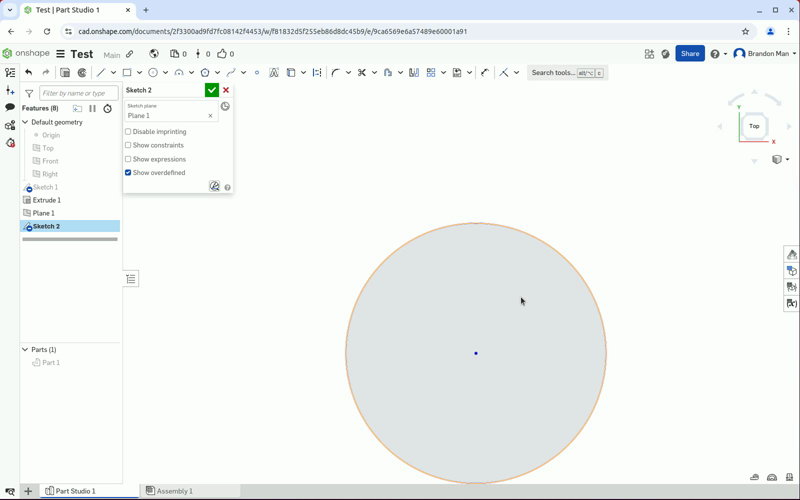
click(521, 296)
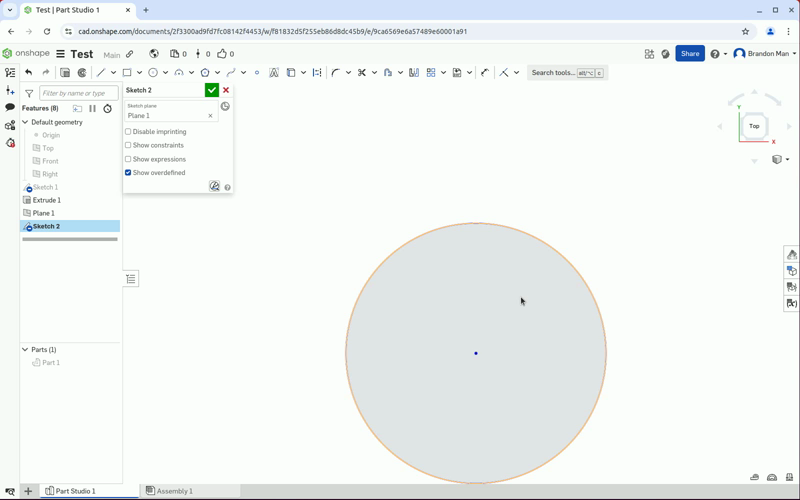
scroll(-6)
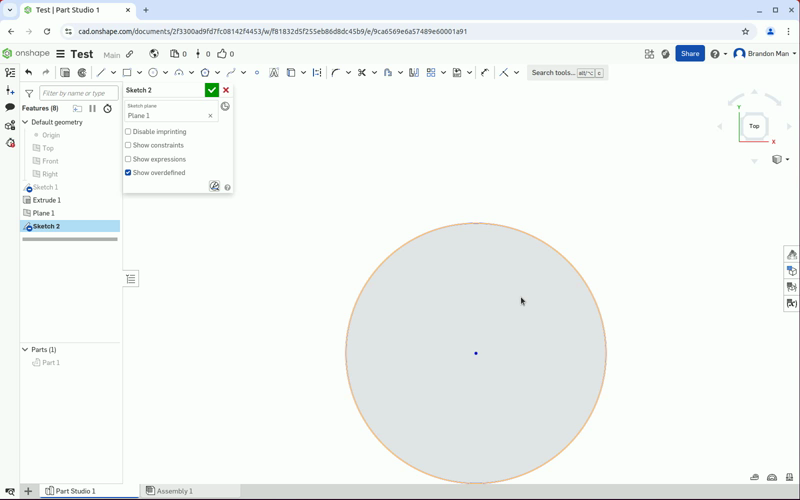
scroll(-6)
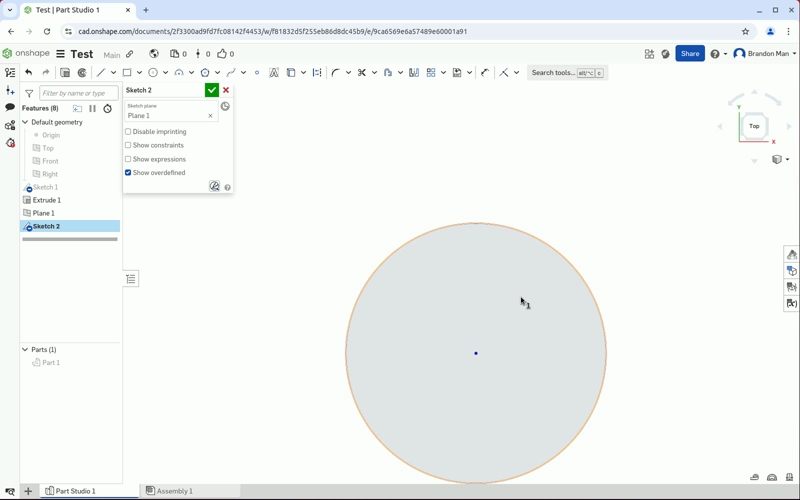
scroll(-6)
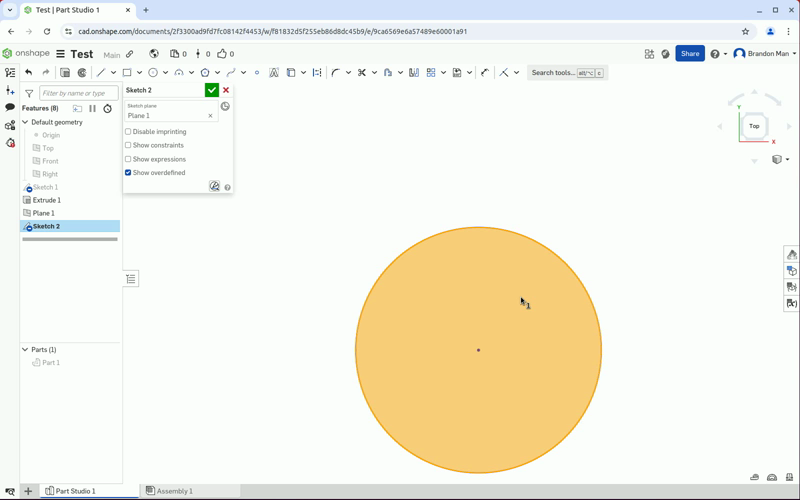
scroll(-6)
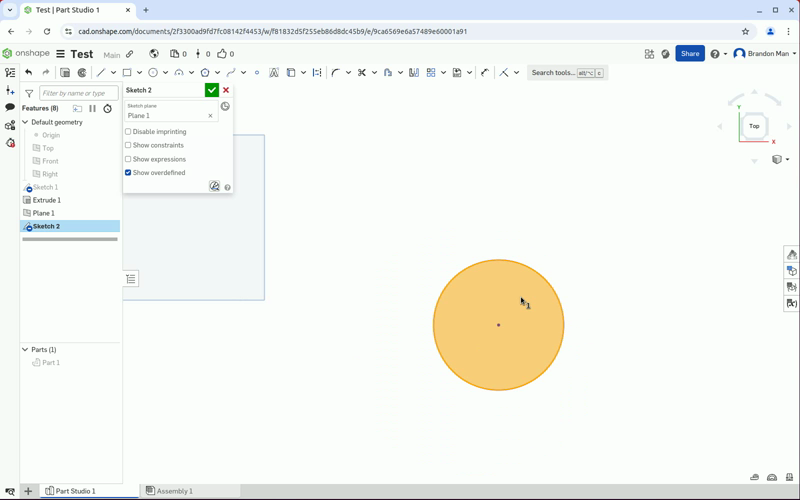
scroll(-6)
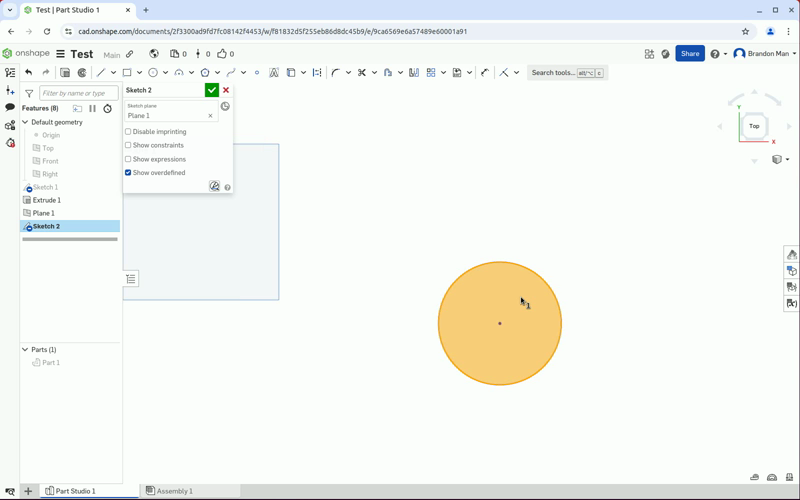
scroll(-6)
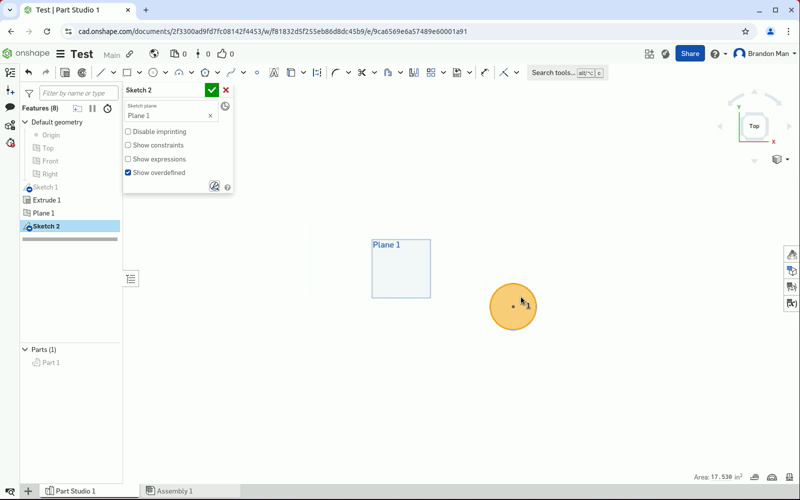
scroll(-6)
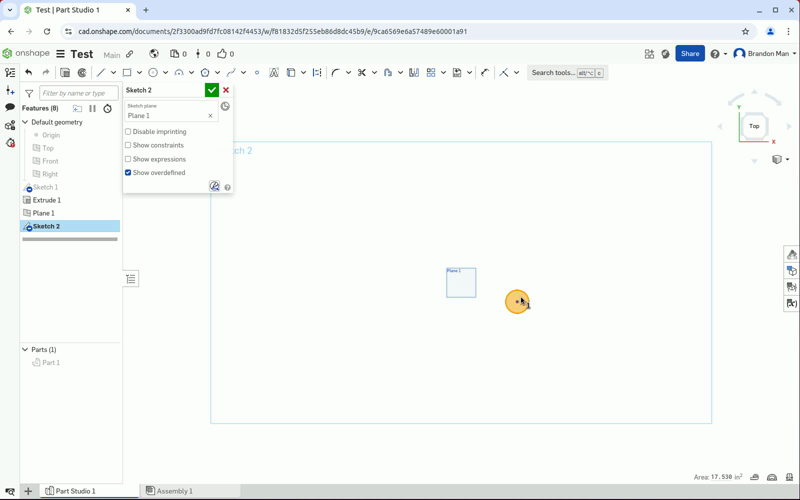
mouse_move(73, 352)
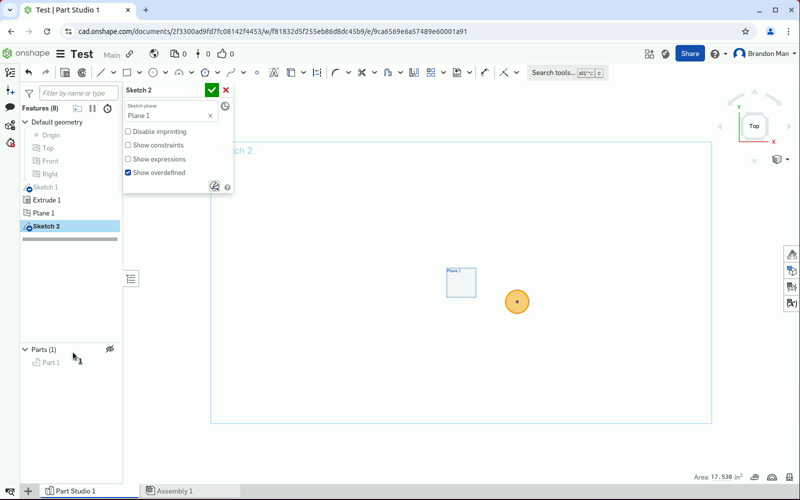
key(shift+y)
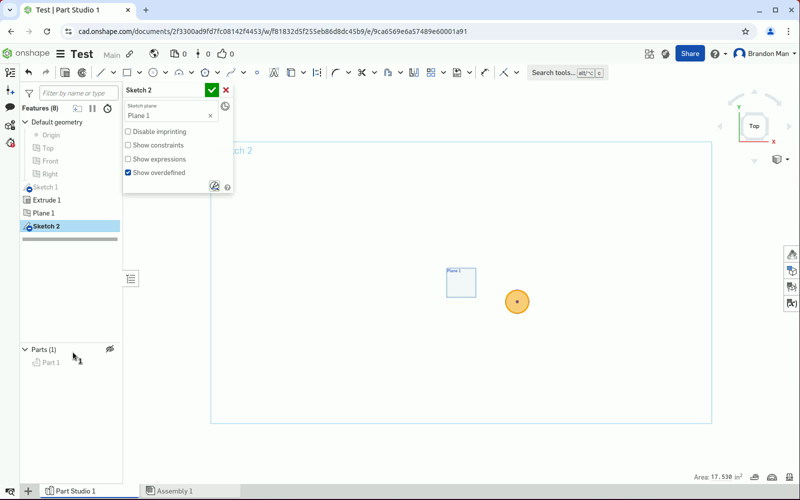
key(shift+e)
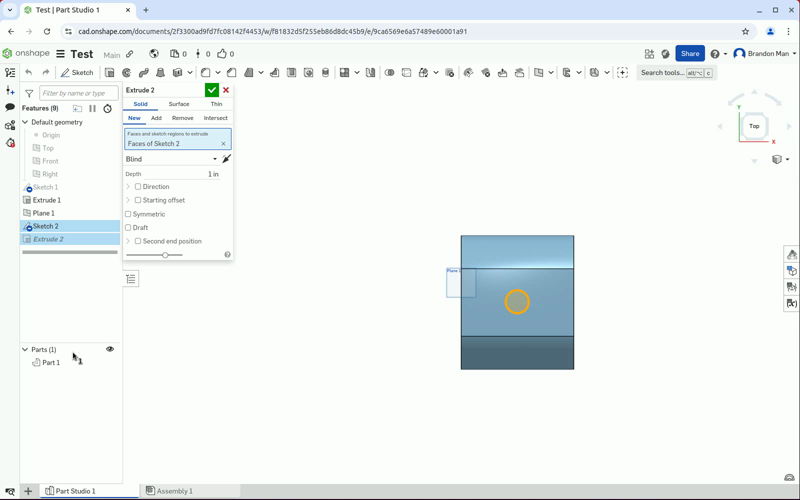
mouse_move(143, 106)
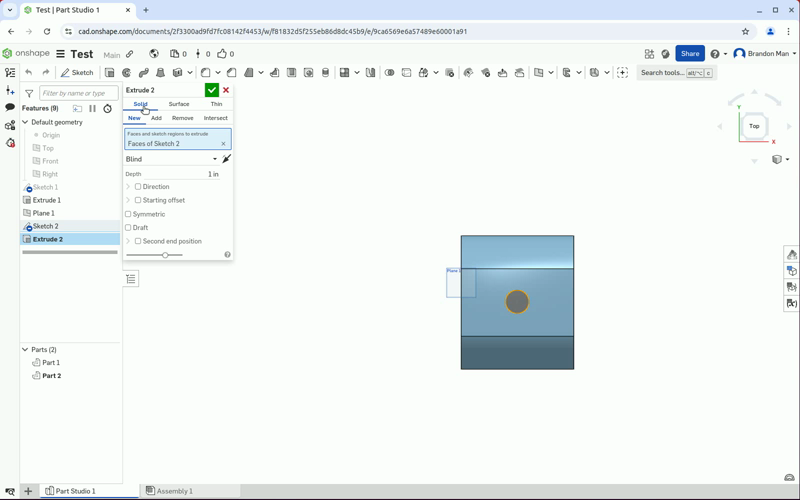
click(143, 106)
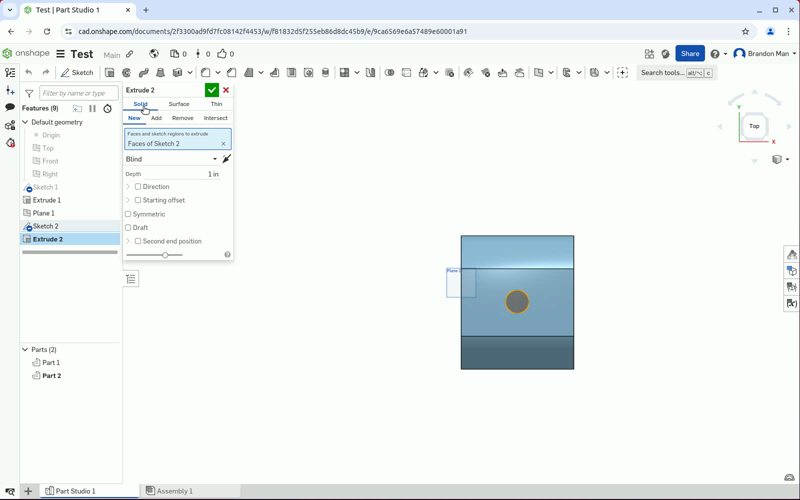
mouse_move(137, 120)
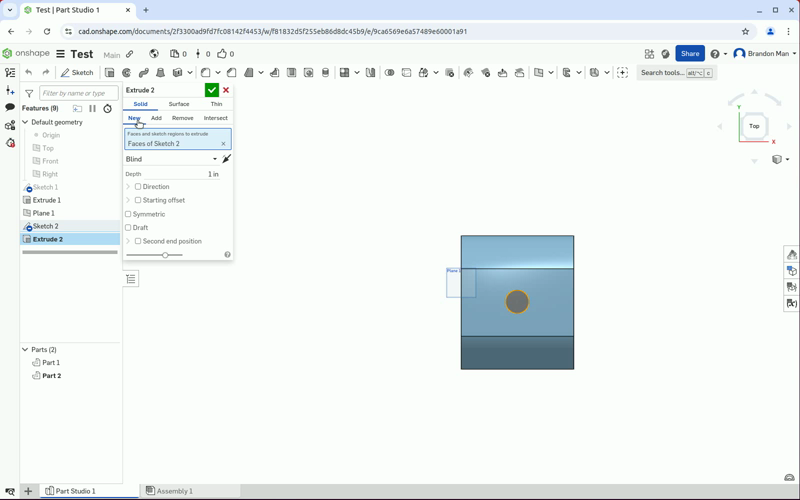
click(137, 120)
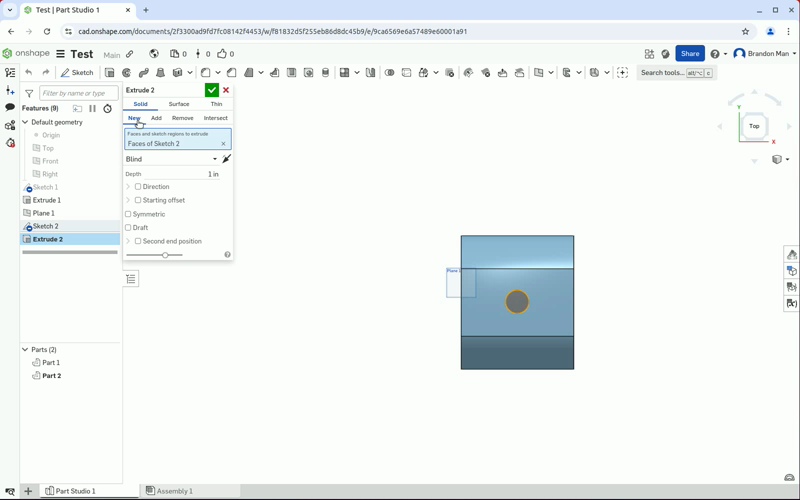
key(tab, 4)
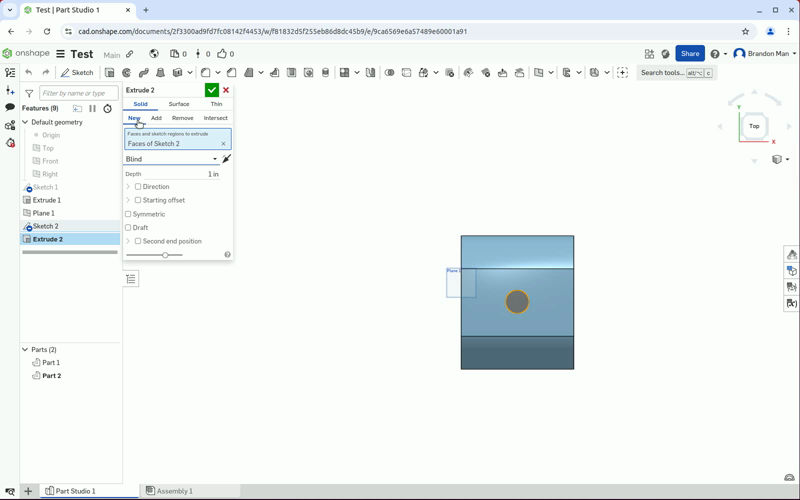
text(2.407)
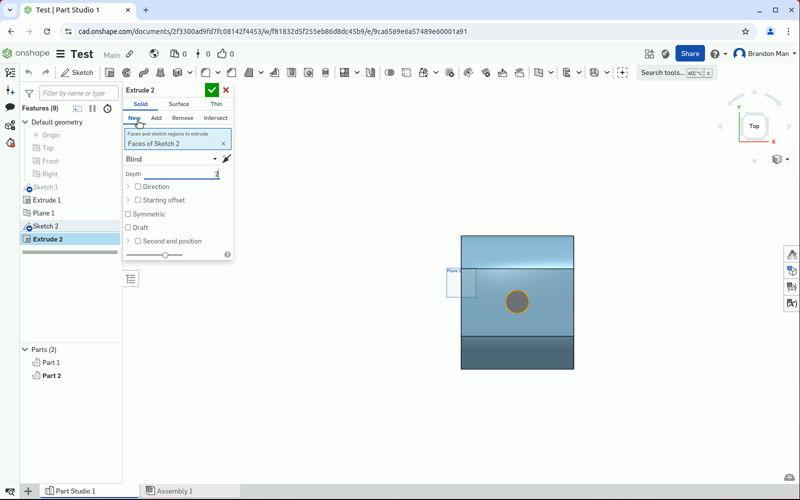
key(enter)
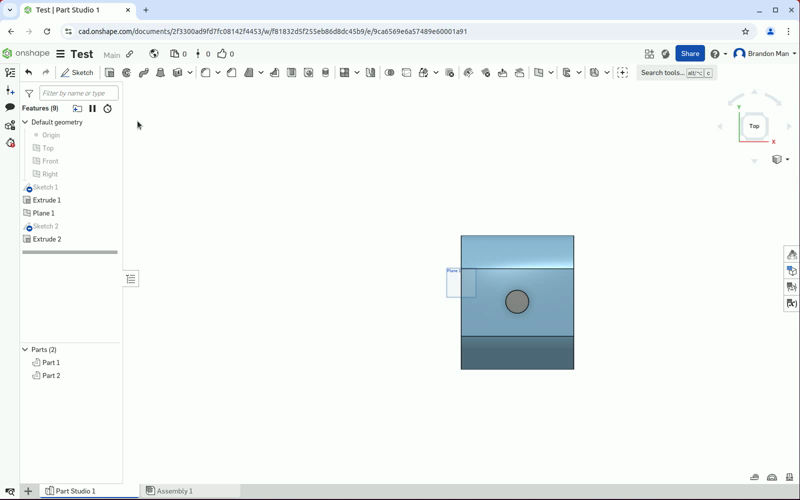
key(shift+h)
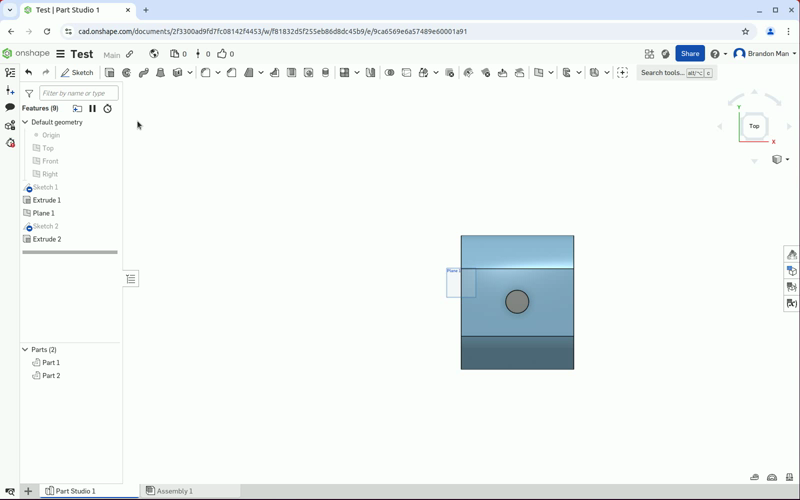
key(shift+h)
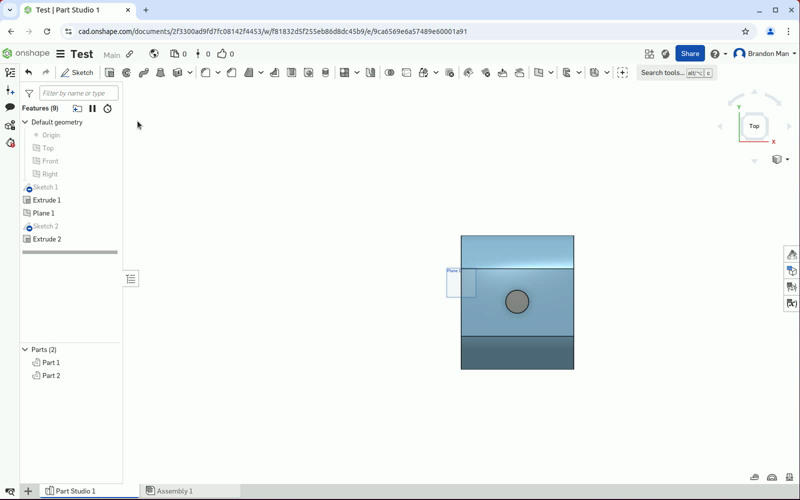
mouse_move(73, 189)
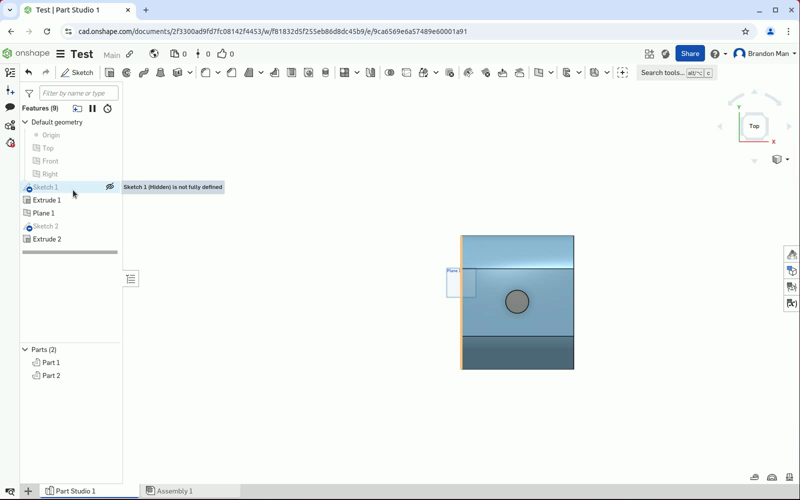
click(73, 189)
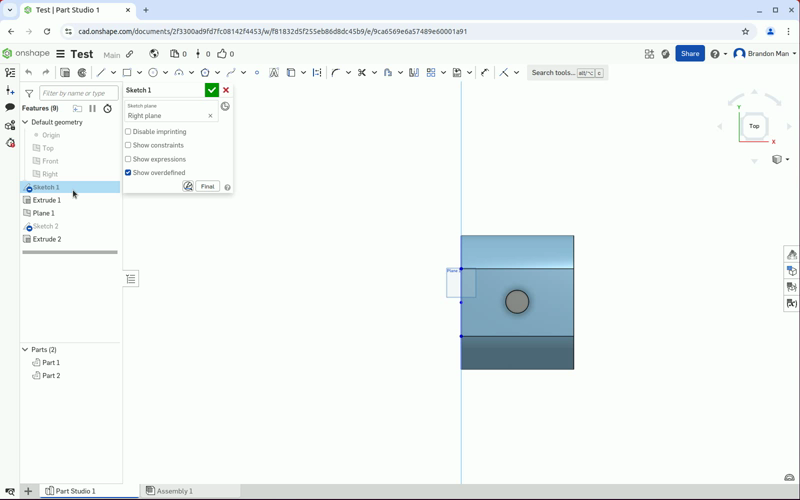
mouse_move(229, 92)
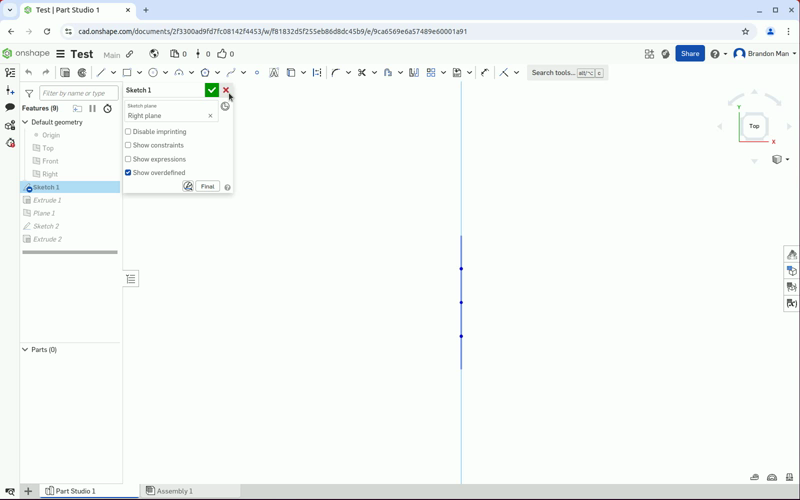
click(229, 92)
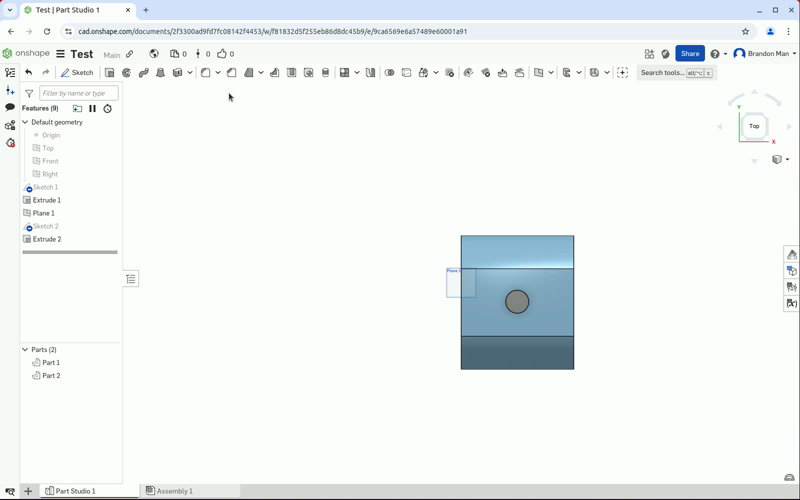
mouse_move(541, 75)
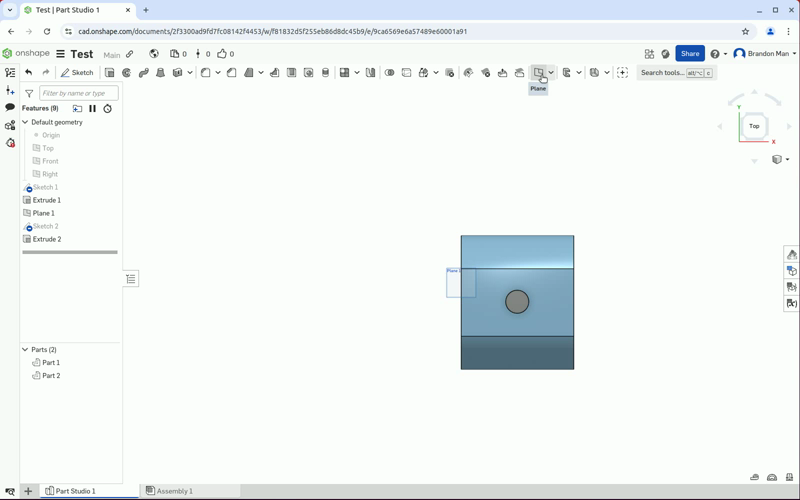
click(541, 75)
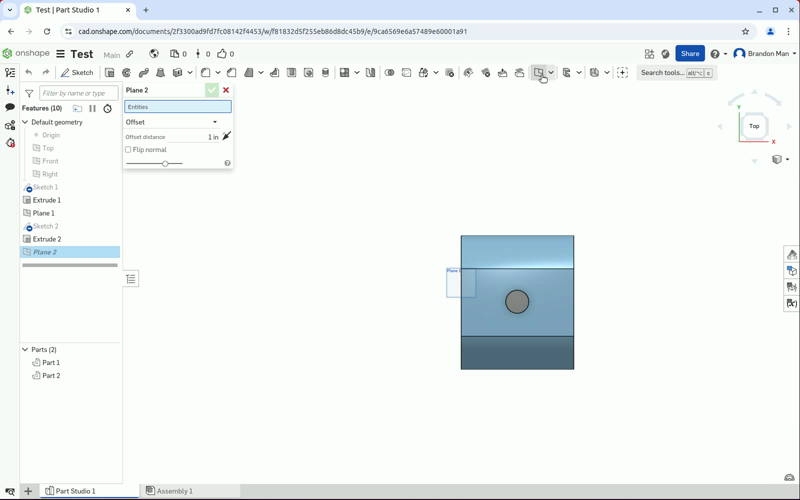
mouse_move(73, 150)
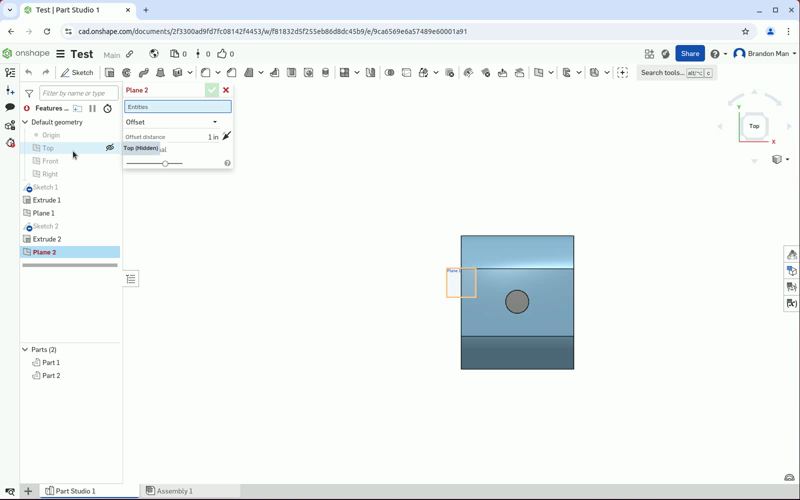
click(73, 150)
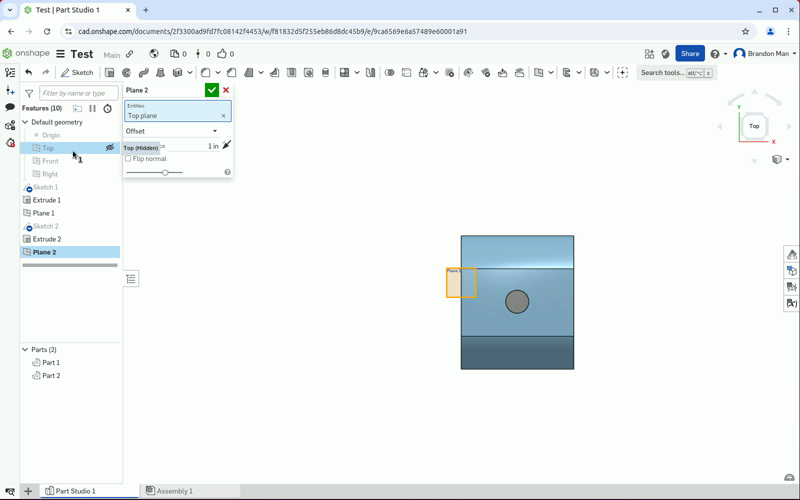
key(tab, 2)
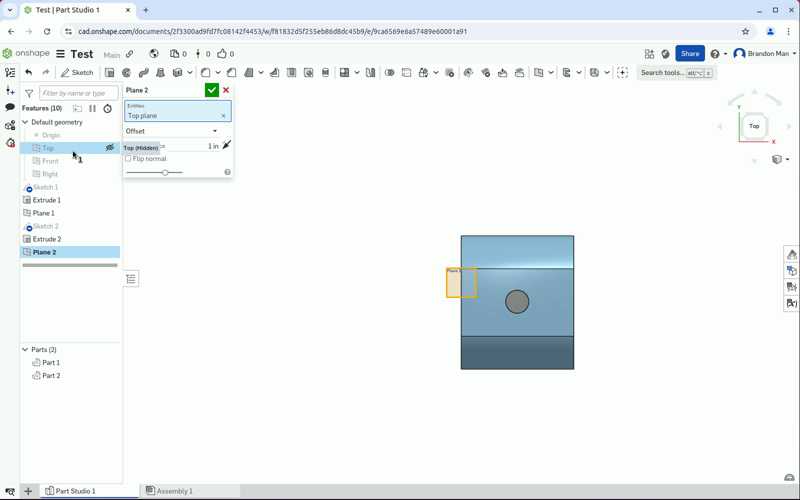
text(14.697)
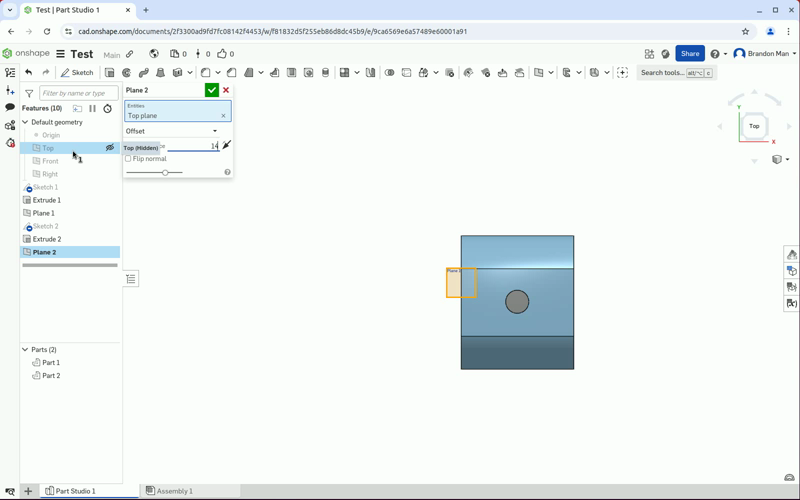
key(enter, 2)
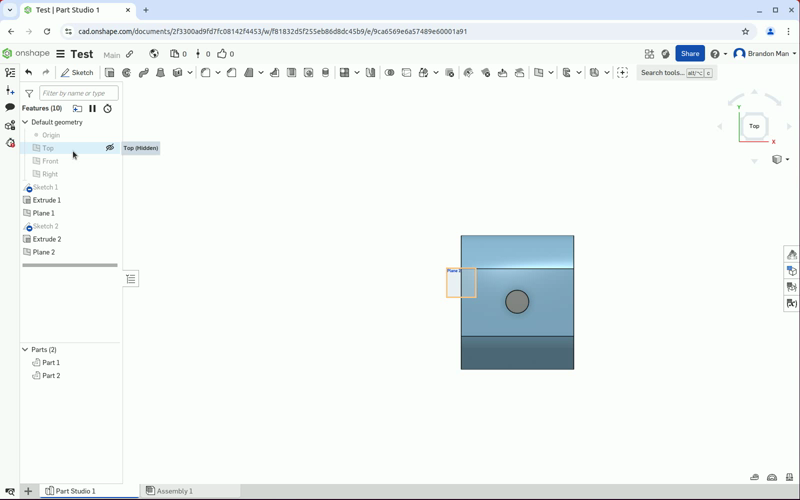
key(shift+s)
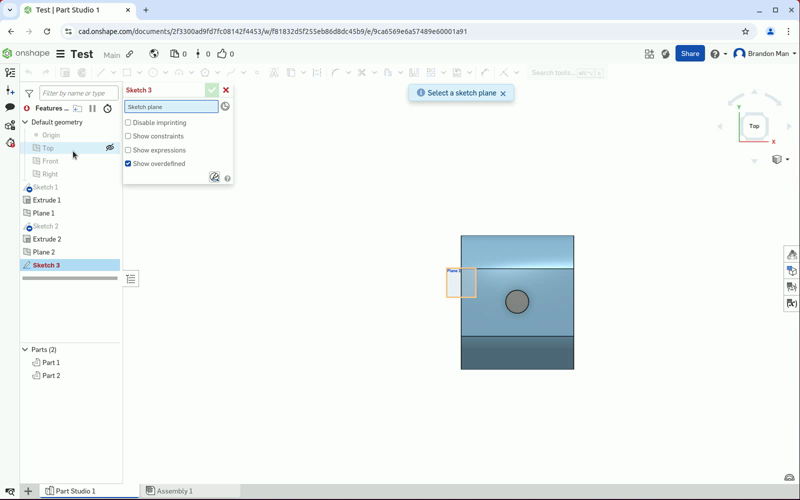
mouse_move(73, 254)
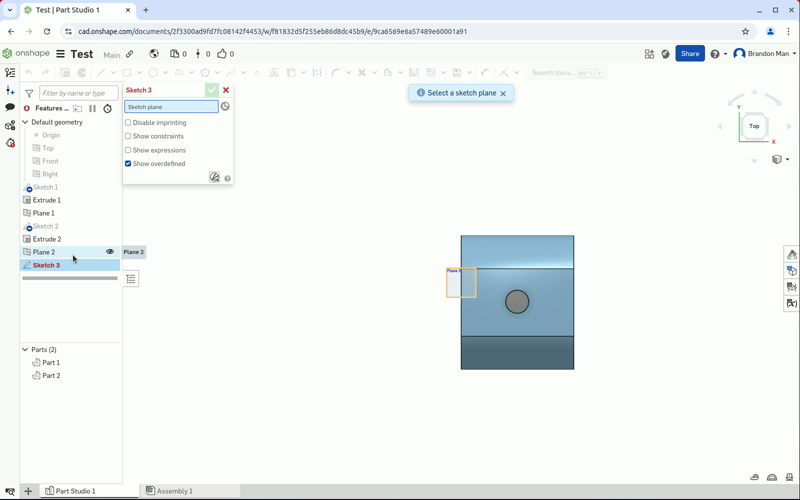
click(73, 254)
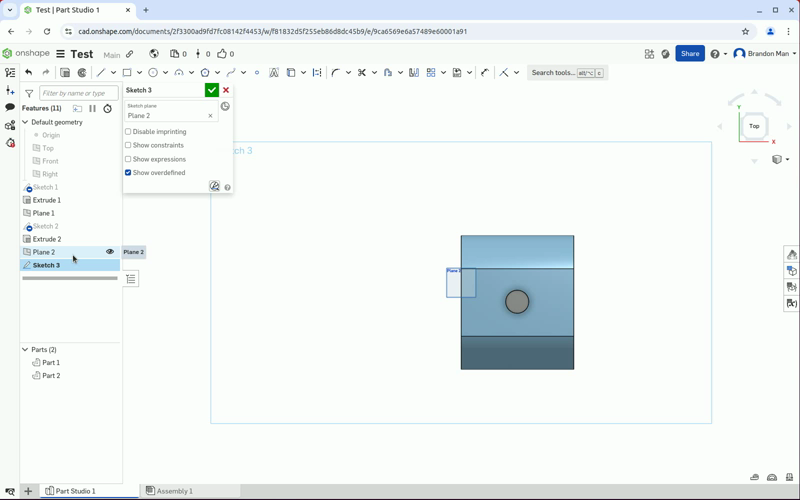
mouse_move(73, 352)
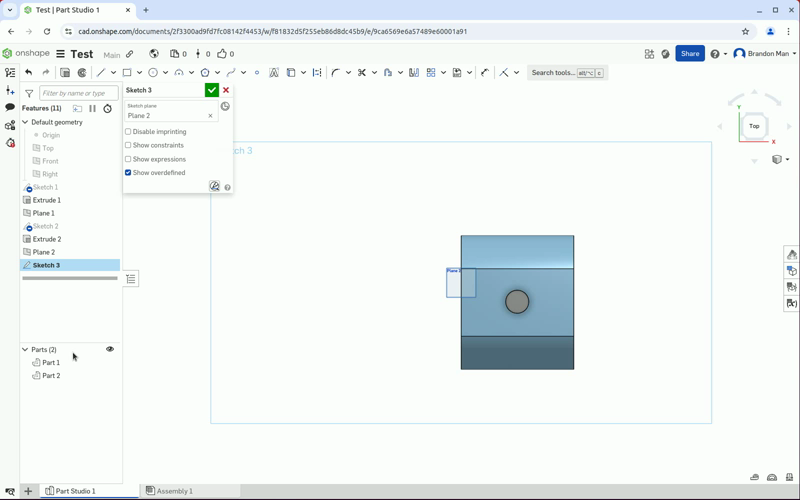
key(y)
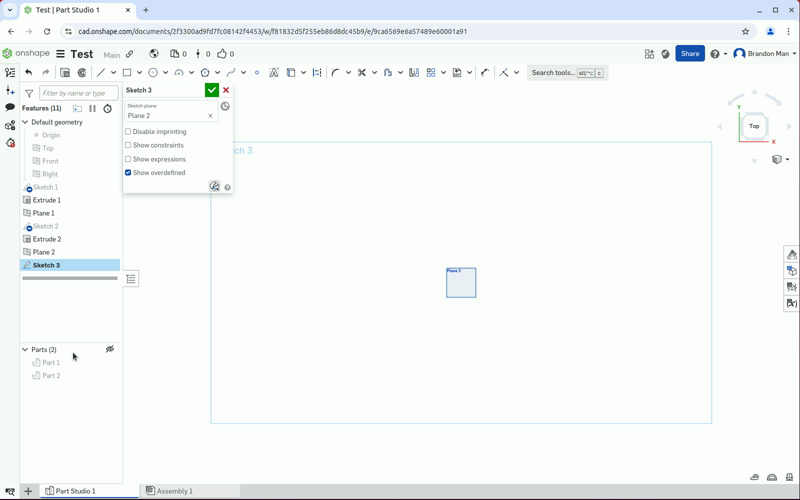
key(c)
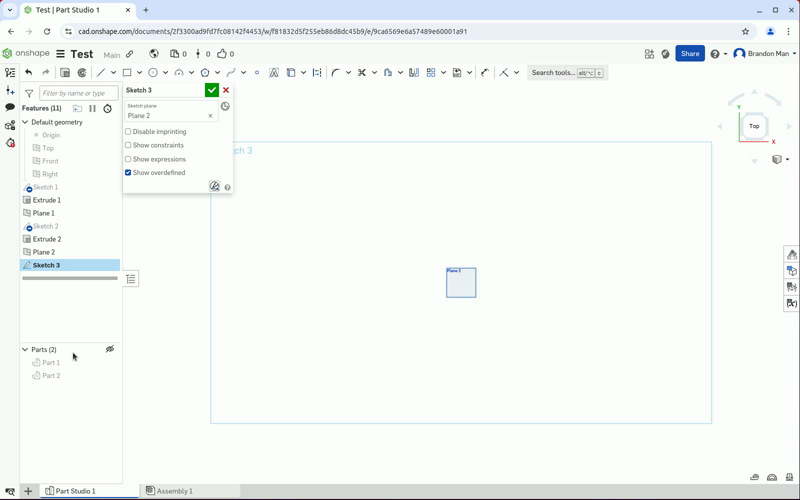
key_down(shift)
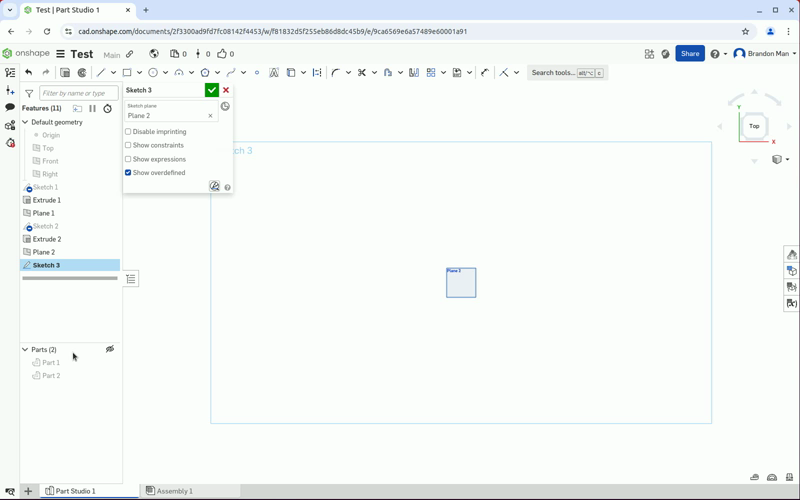
mouse_move(517, 301)
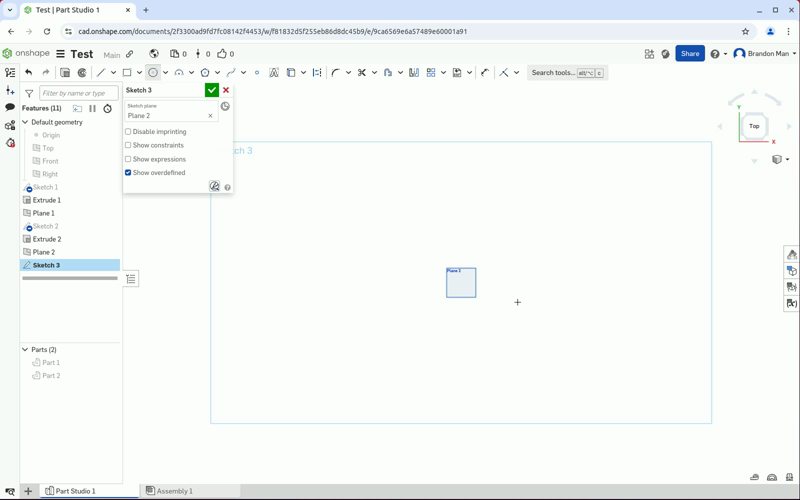
click(517, 301)
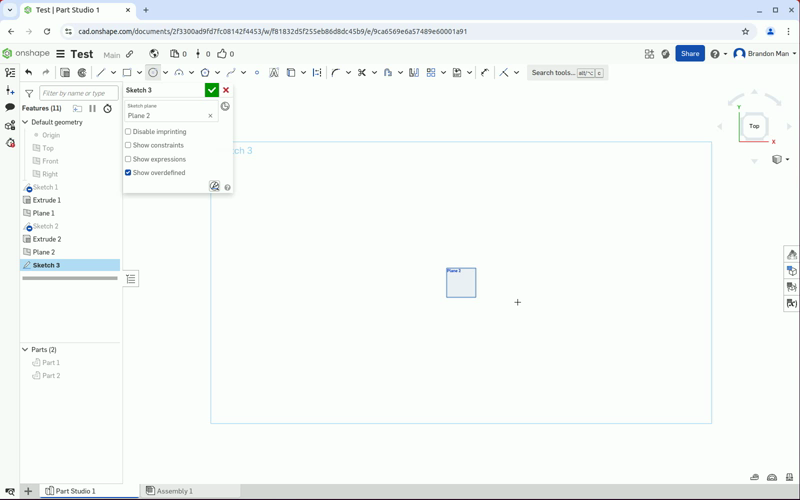
key_up(shift)
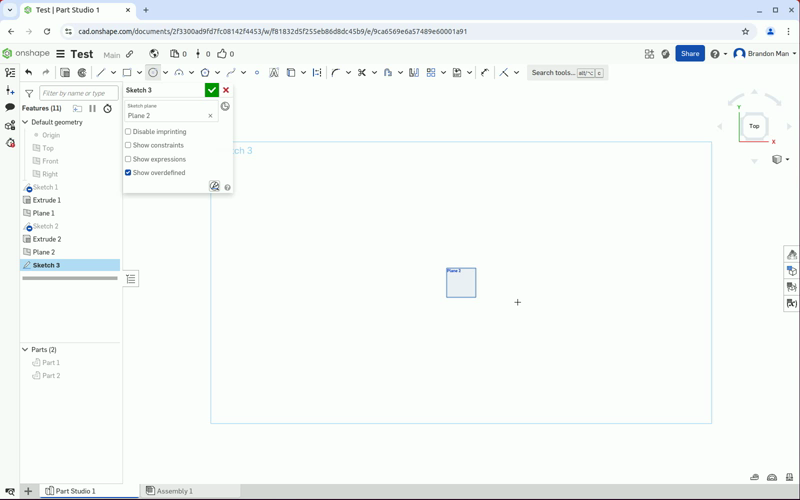
mouse_move(522, 301)
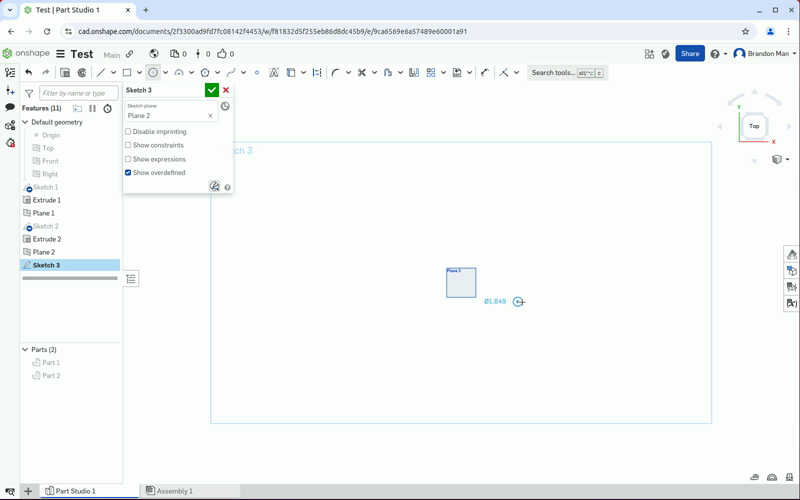
click(522, 301)
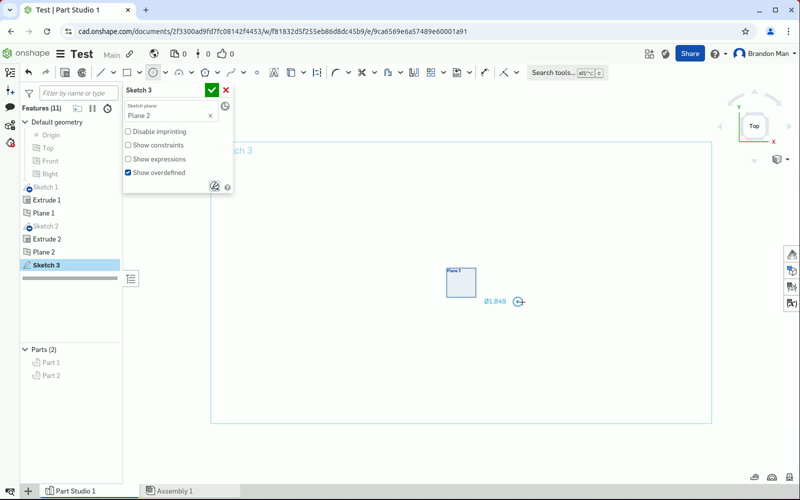
key(esc)
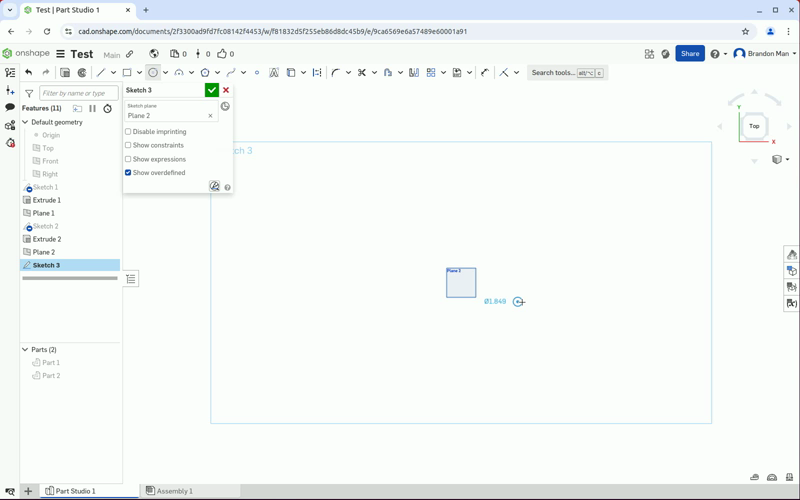
mouse_move(516, 303)
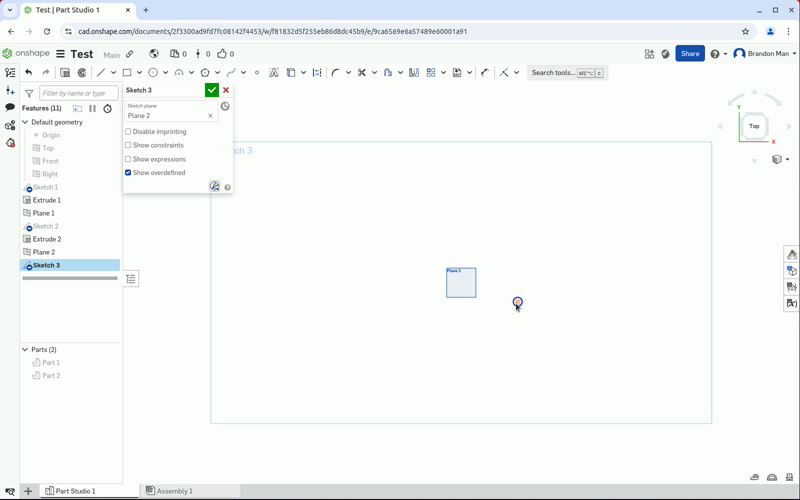
scroll(6)
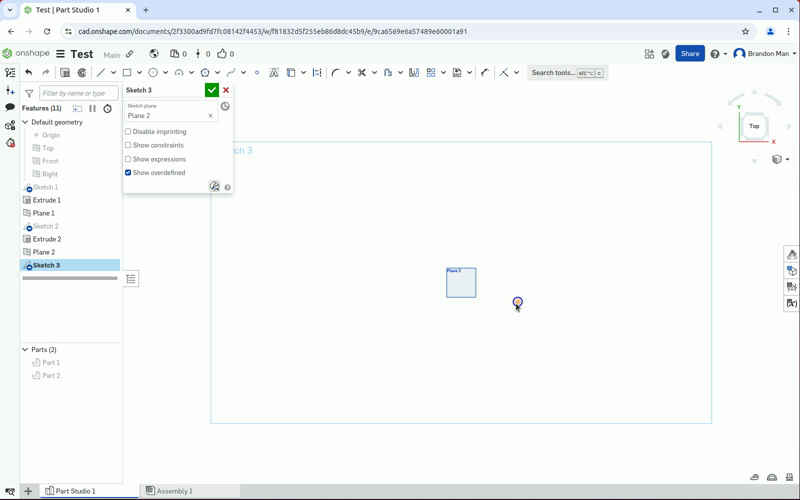
scroll(6)
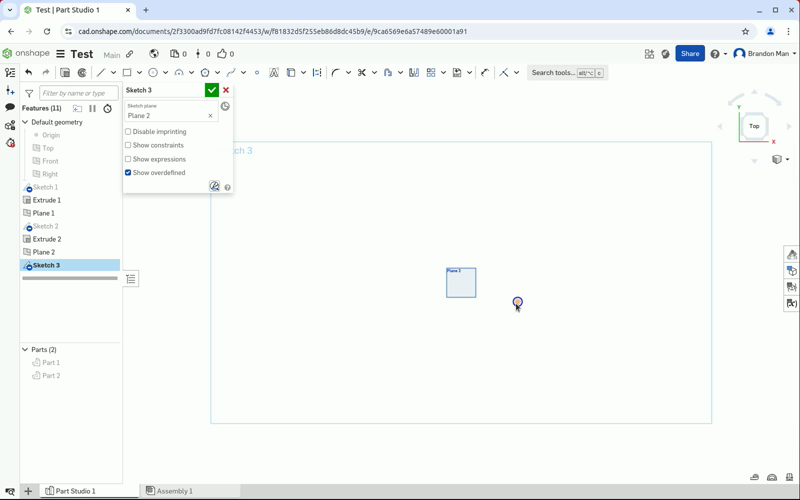
scroll(6)
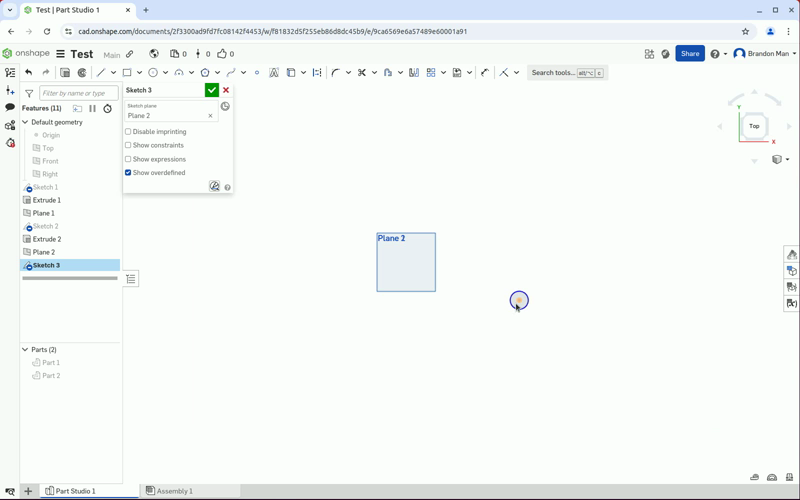
scroll(6)
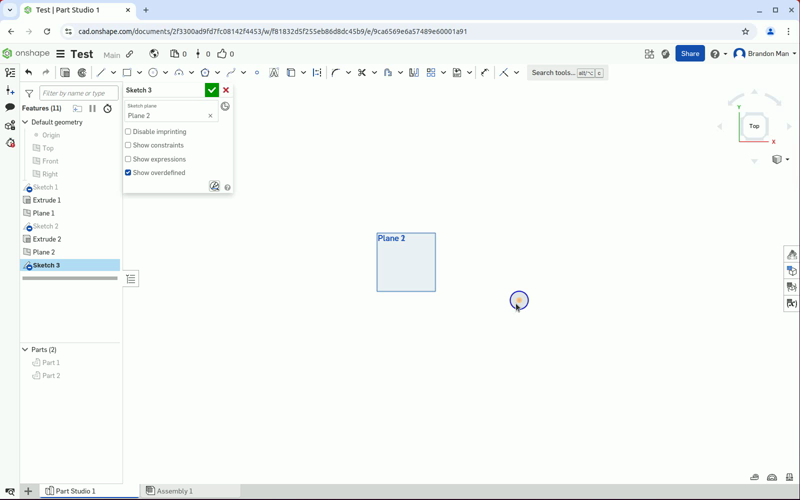
scroll(6)
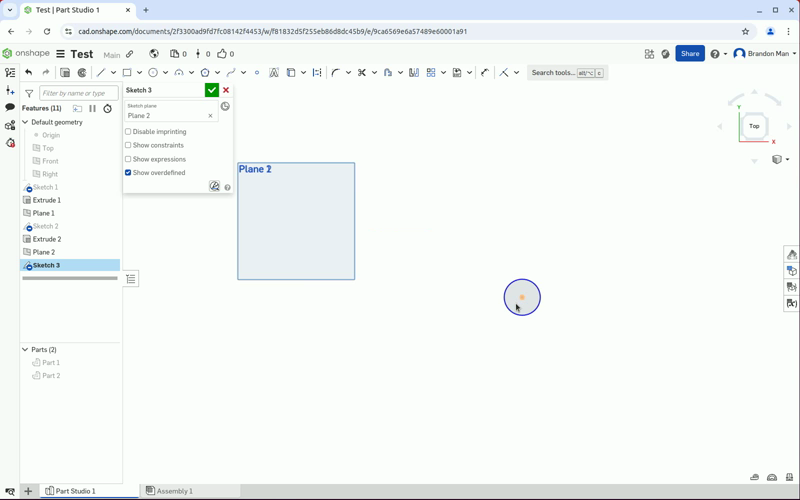
scroll(6)
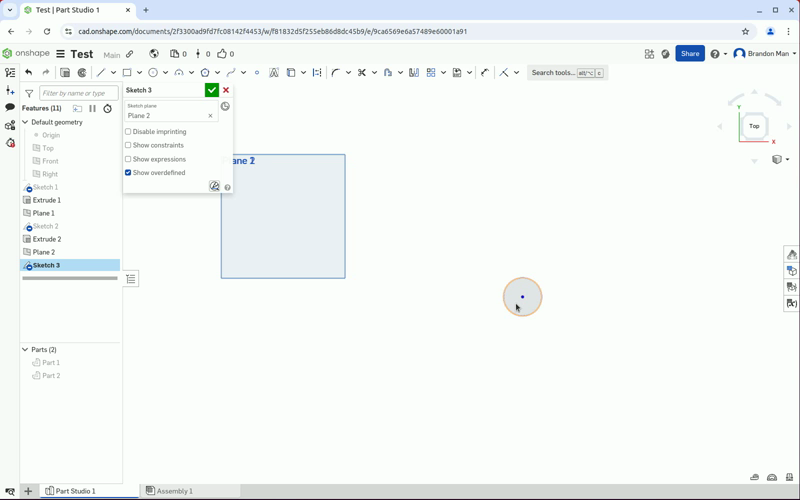
scroll(6)
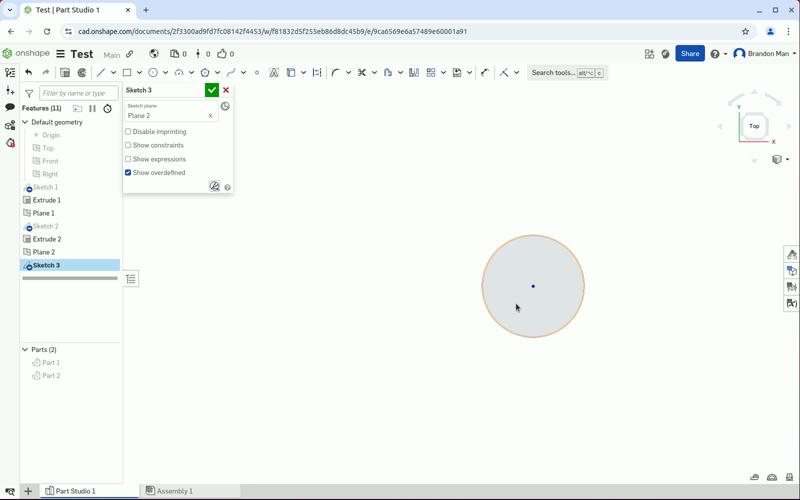
click(516, 303)
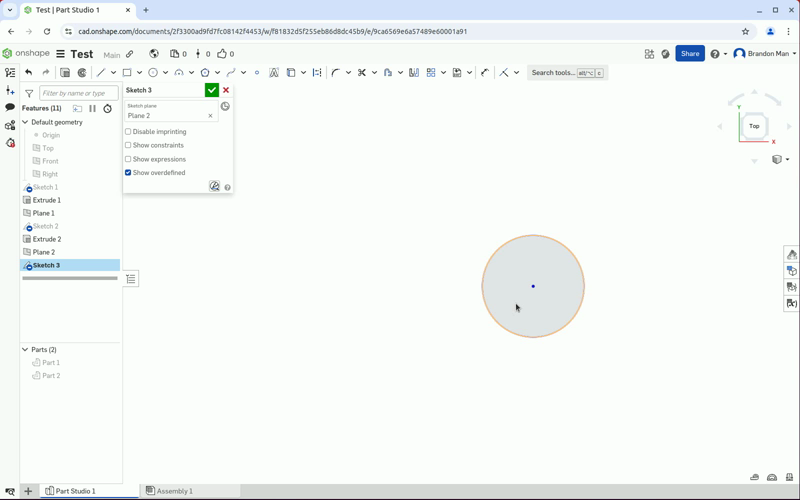
scroll(-6)
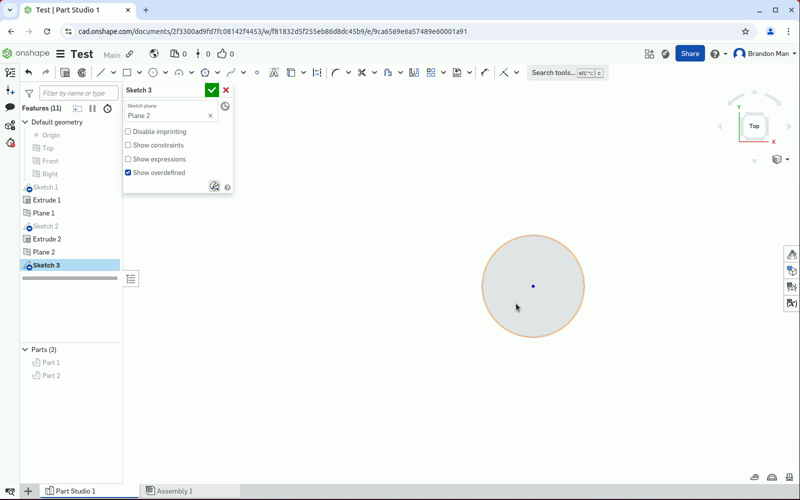
scroll(-6)
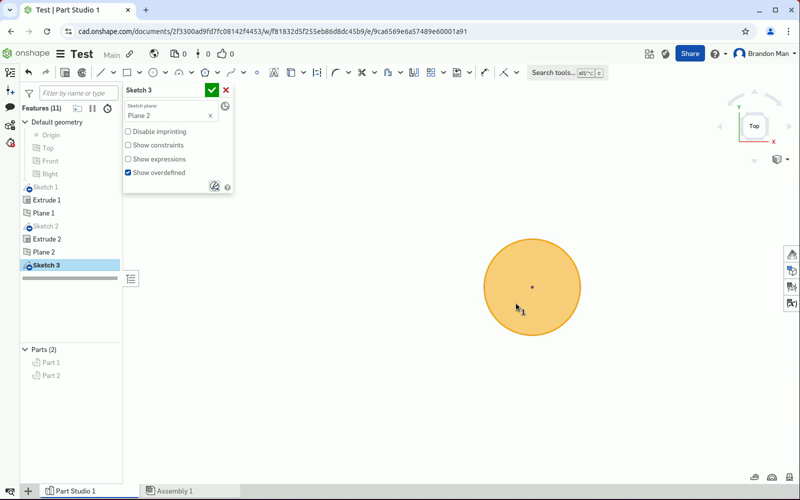
scroll(-6)
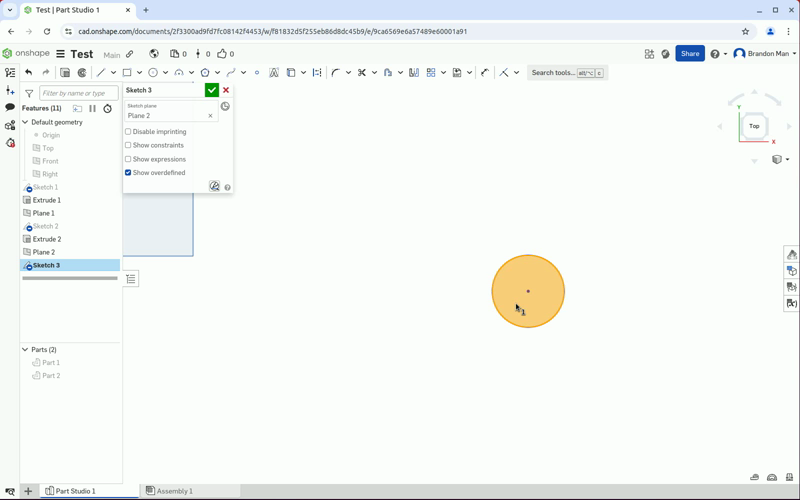
scroll(-6)
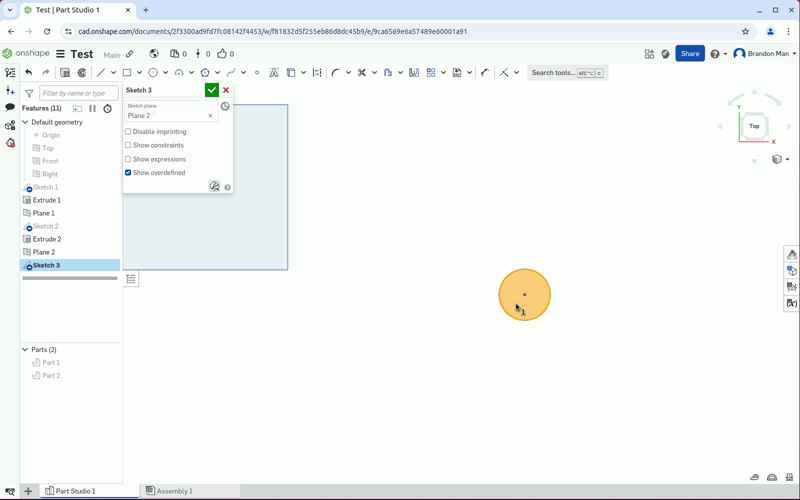
scroll(-6)
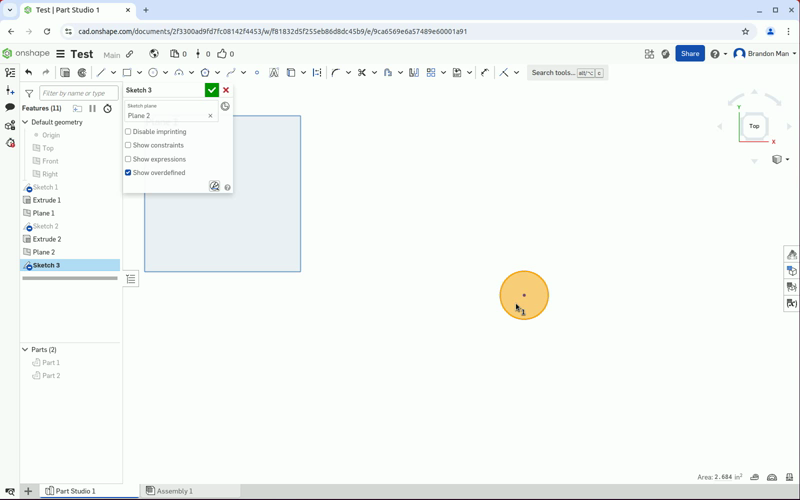
scroll(-6)
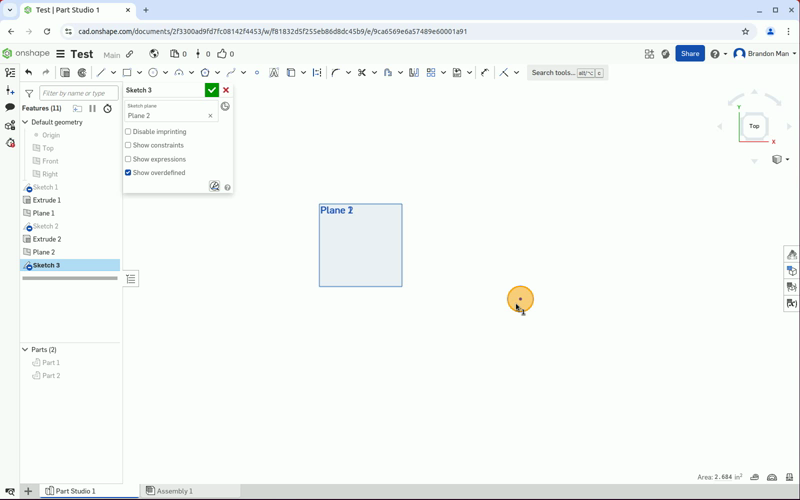
scroll(-6)
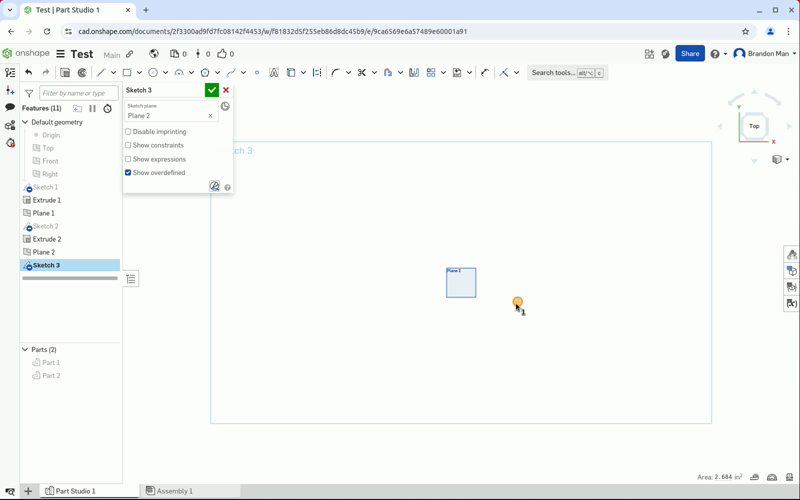
mouse_move(73, 352)
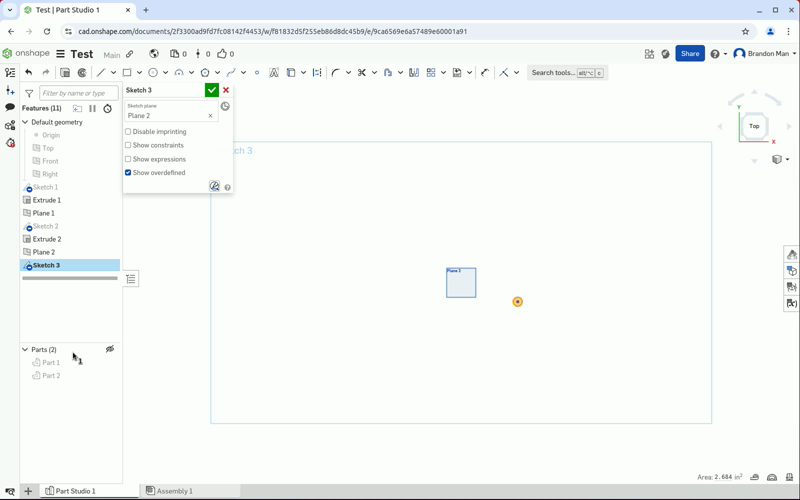
key(shift+y)
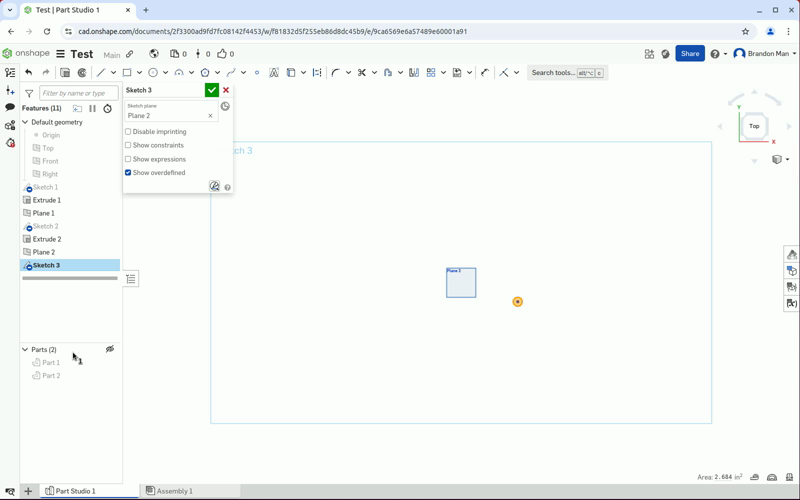
key(shift+e)
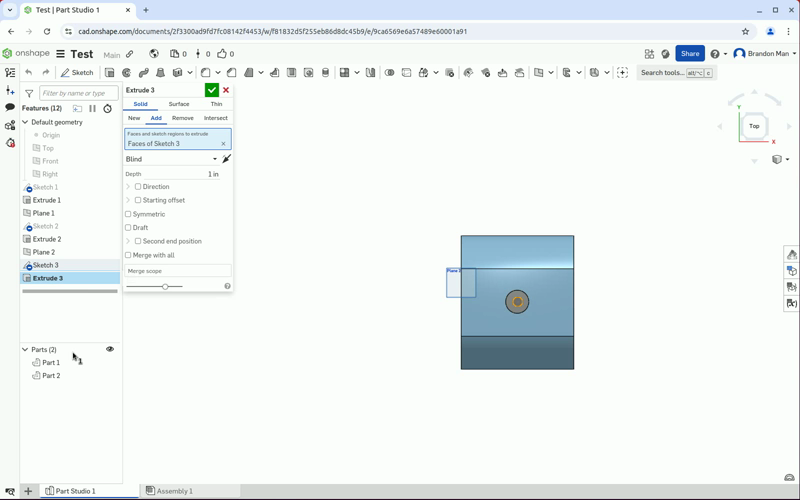
mouse_move(143, 106)
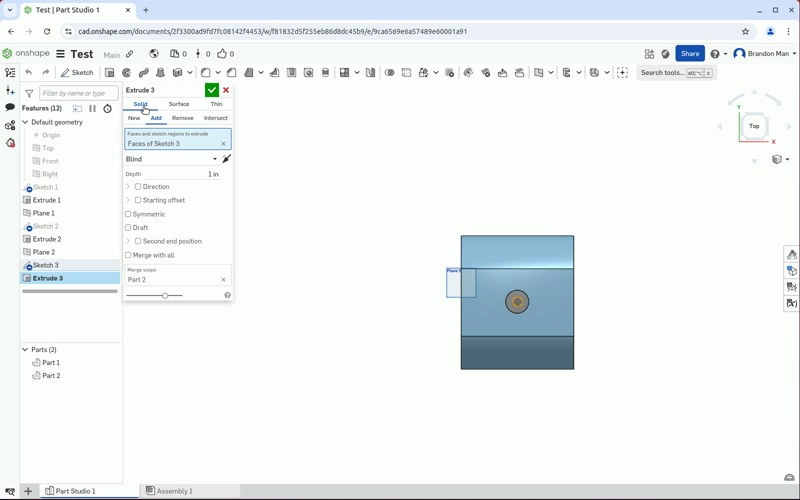
click(143, 106)
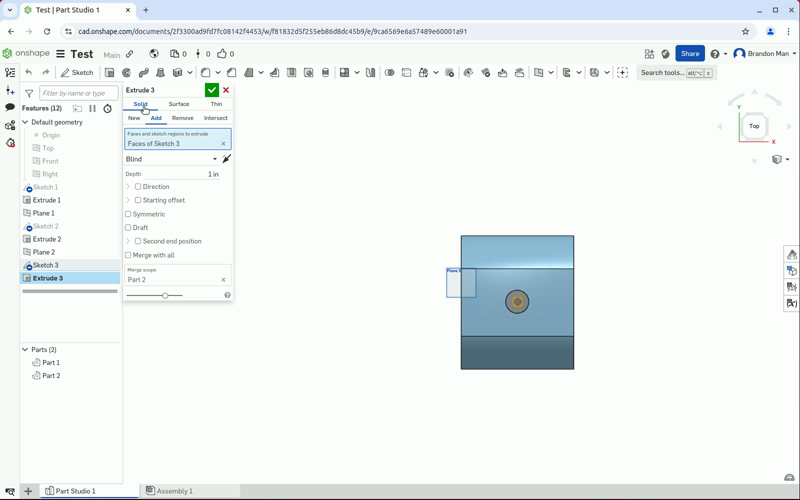
mouse_move(137, 120)
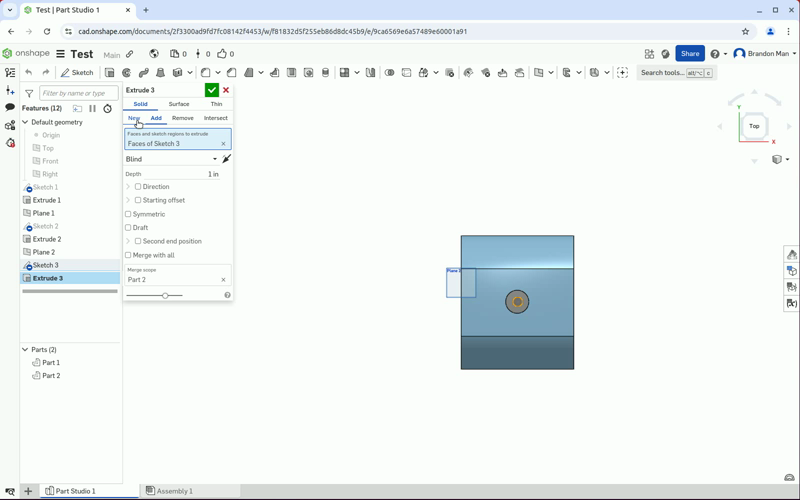
click(137, 120)
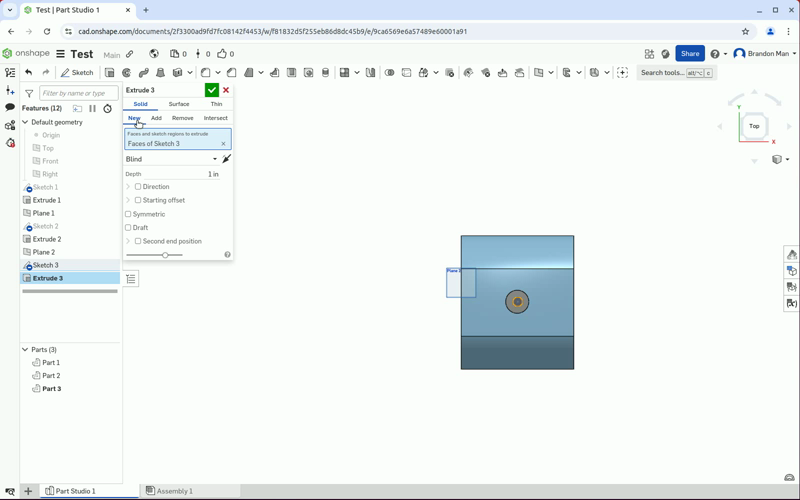
key(tab, 4)
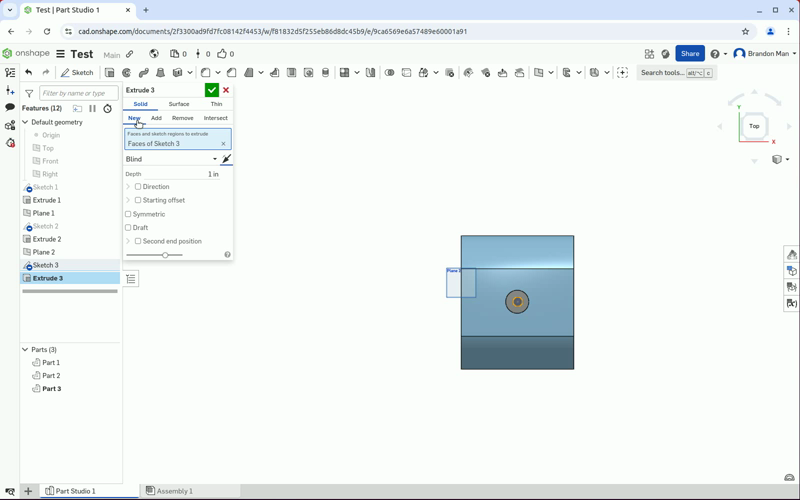
text(1.204)
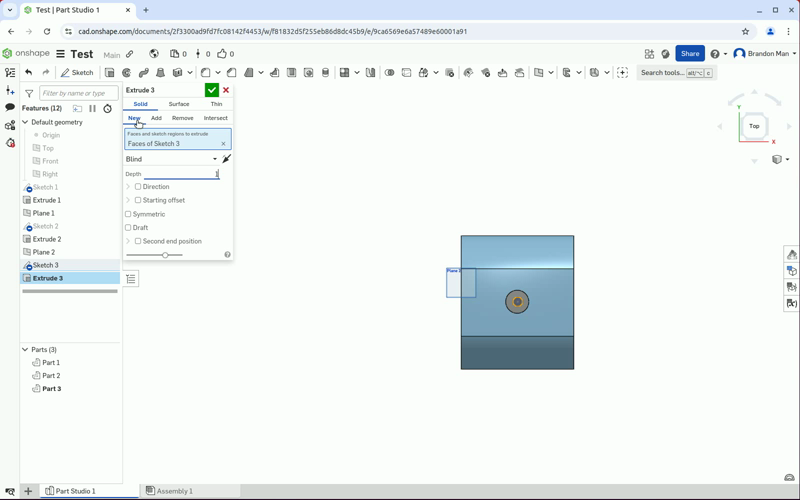
key(enter)
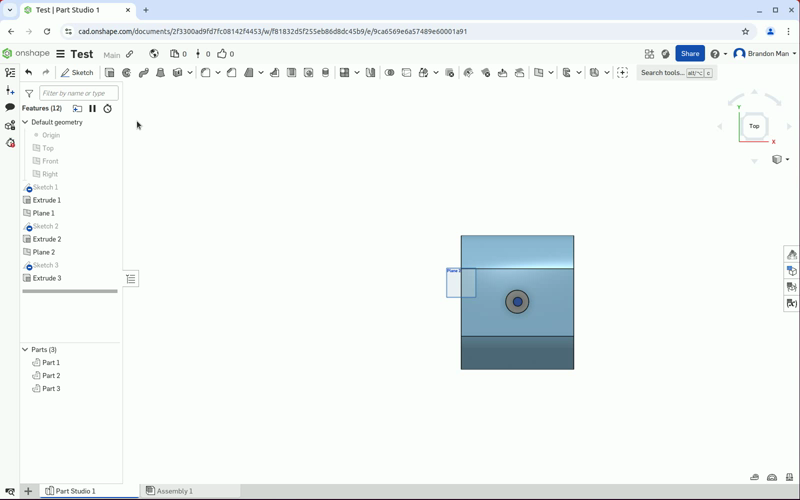
key(shift+h)
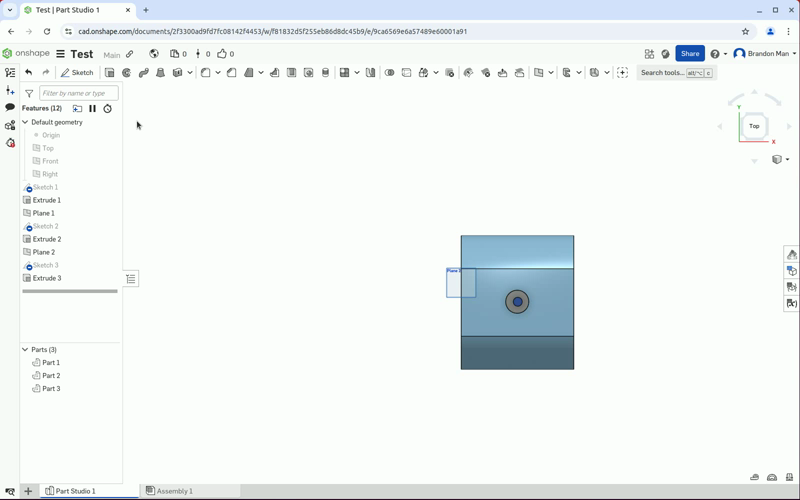
key(shift+h)
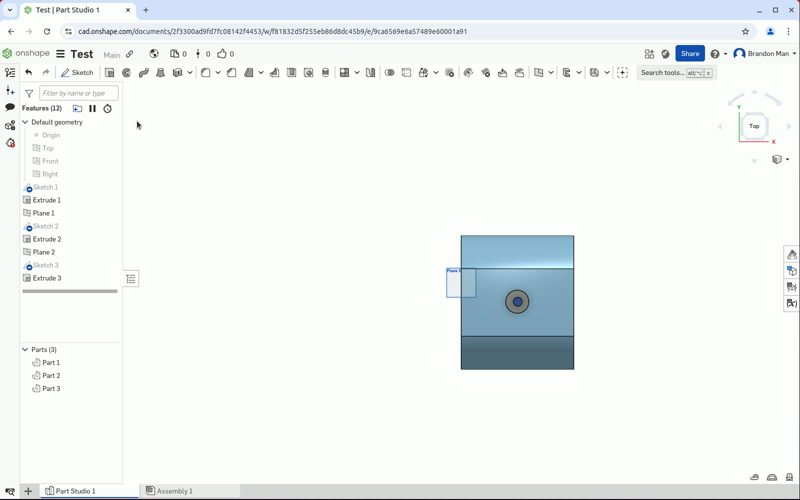
key(shift+7)
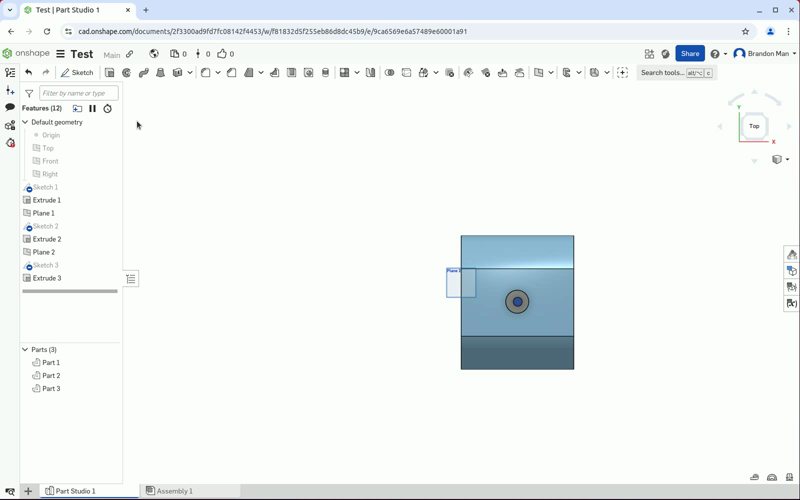
key(up, 3)
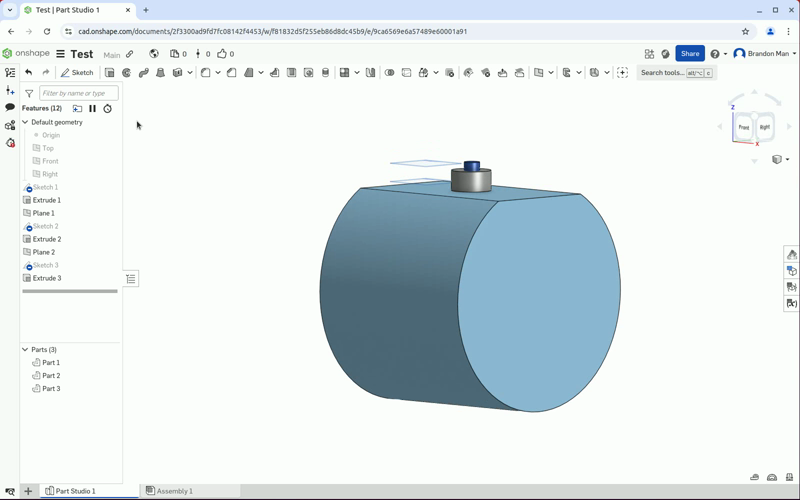
key(left, 3)
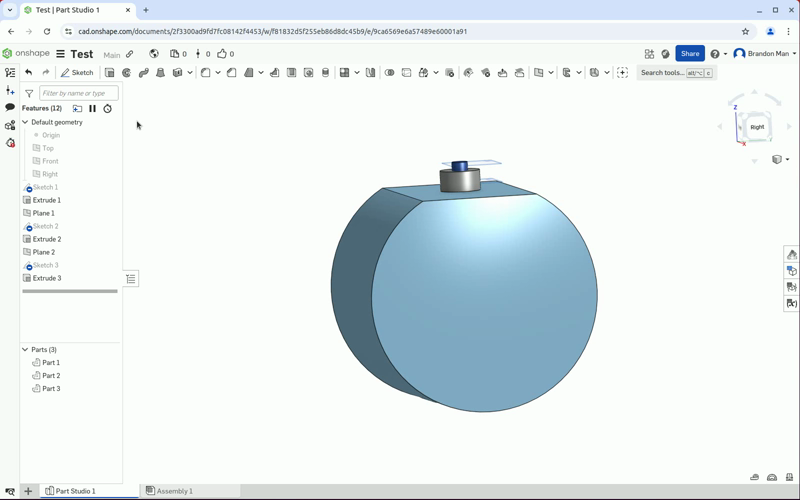
key(right, 3)
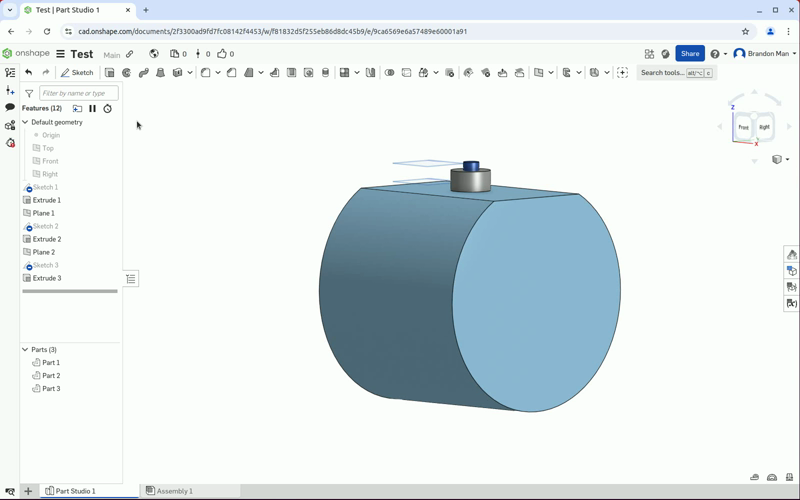
key(down, 3)
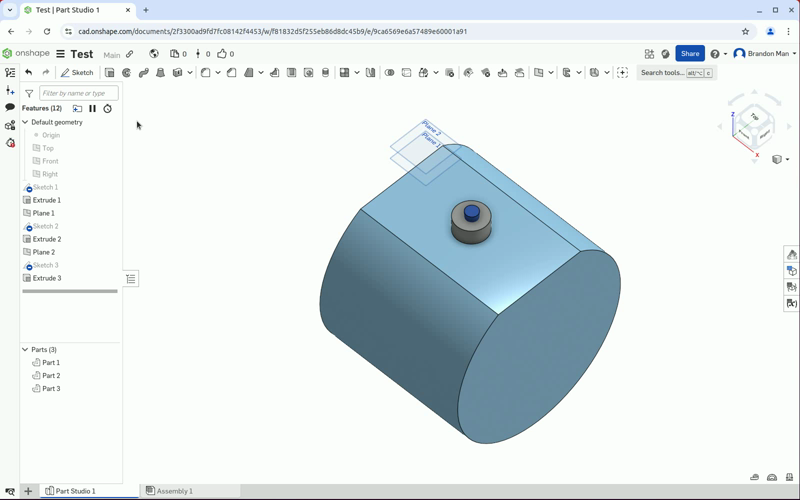
mouse_move(73, 189)
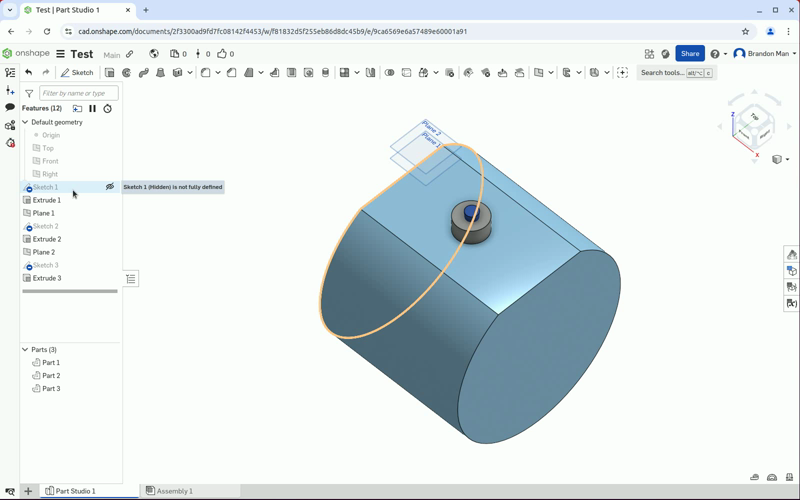
click(73, 189)